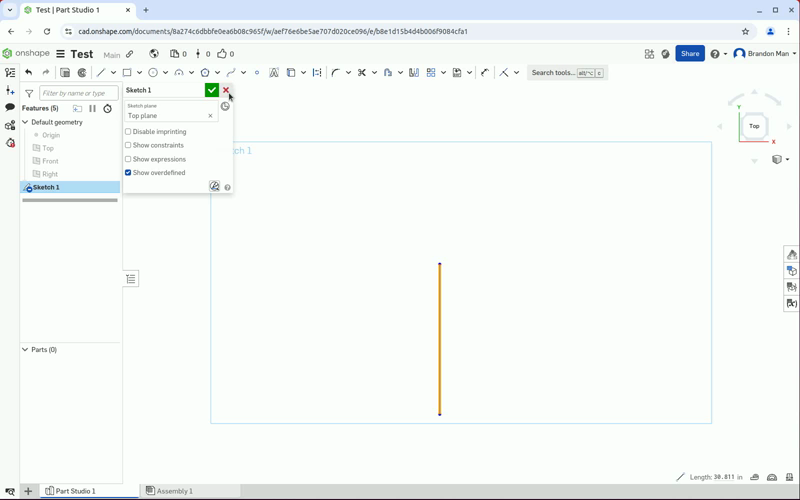
key(shift+h)
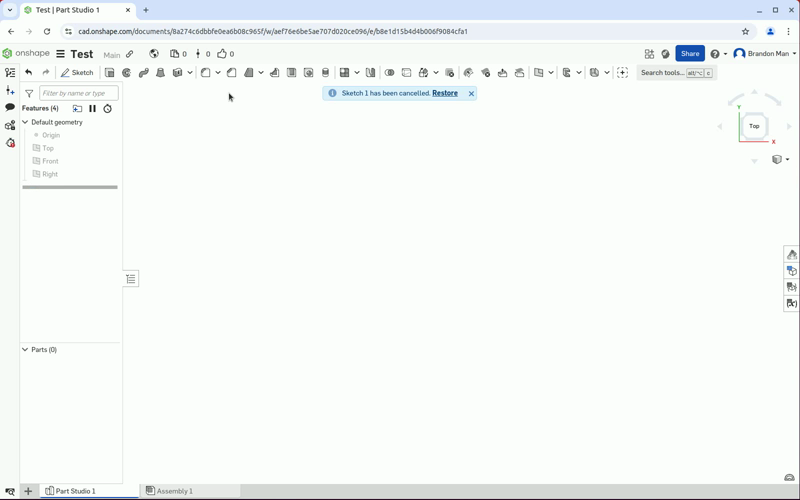
mouse_move(73, 352)
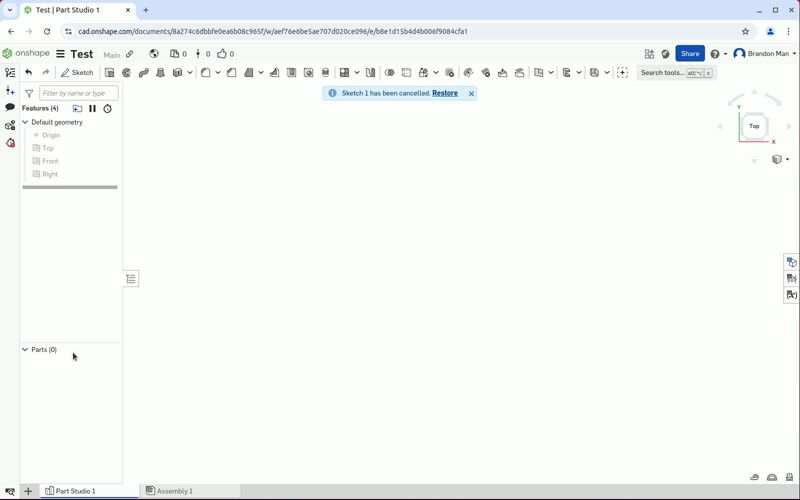
key(y)
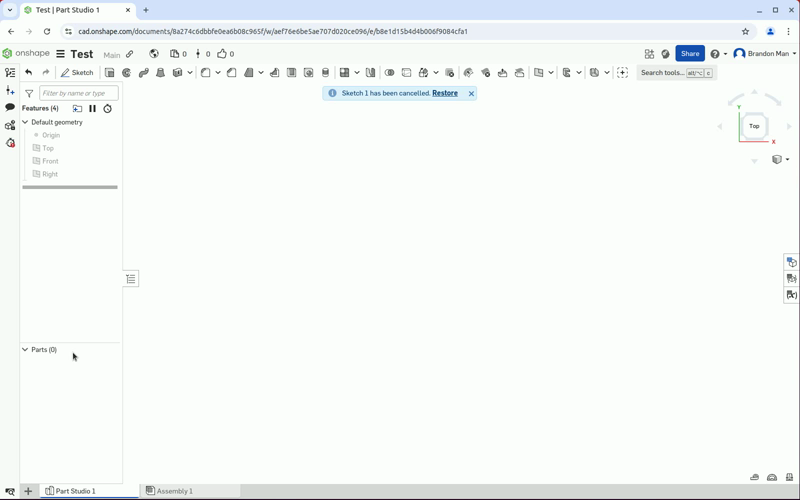
key(shift+p)
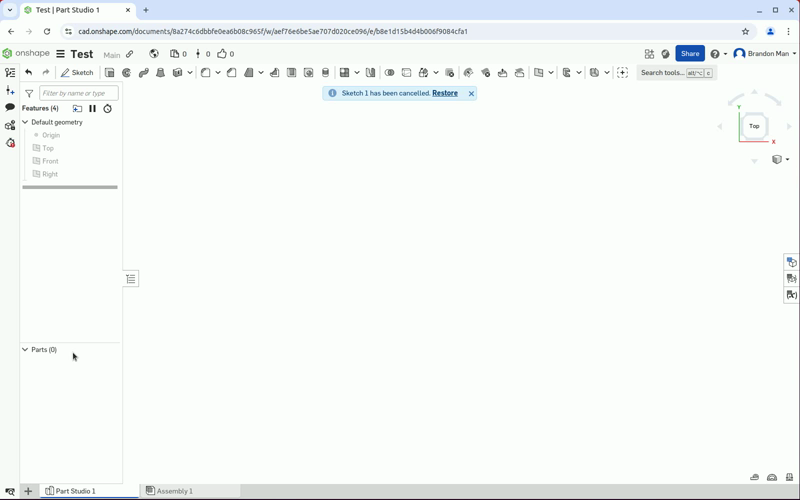
key(space)
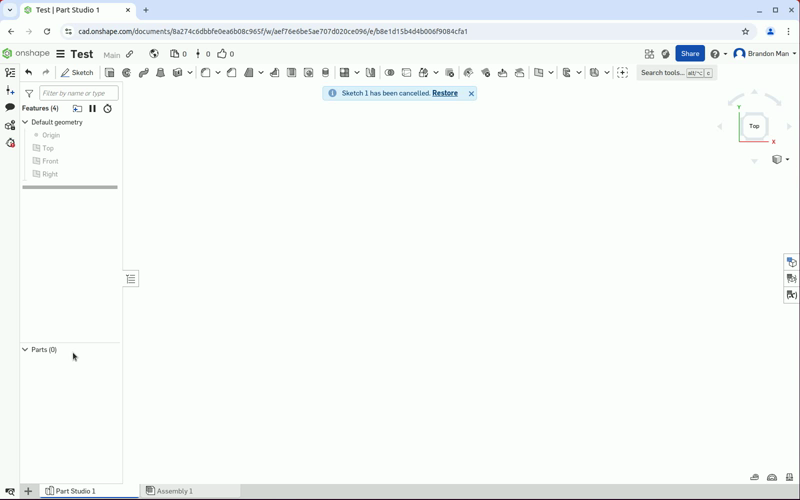
key_down(shift)
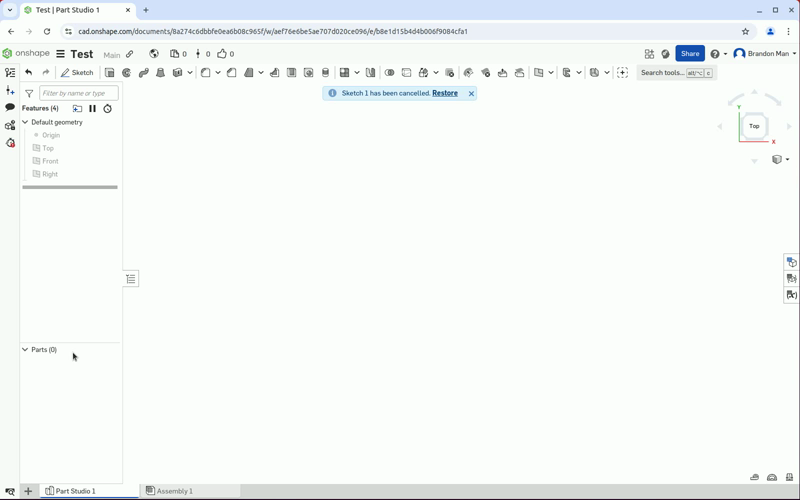
key(up)
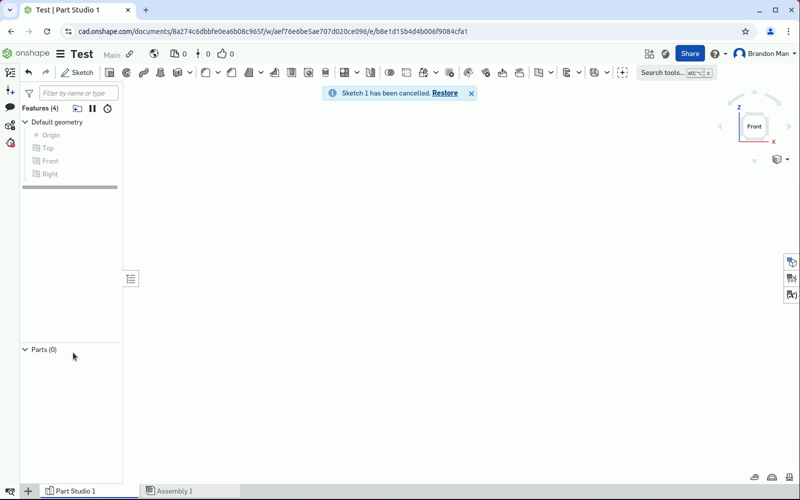
key_up(shift)
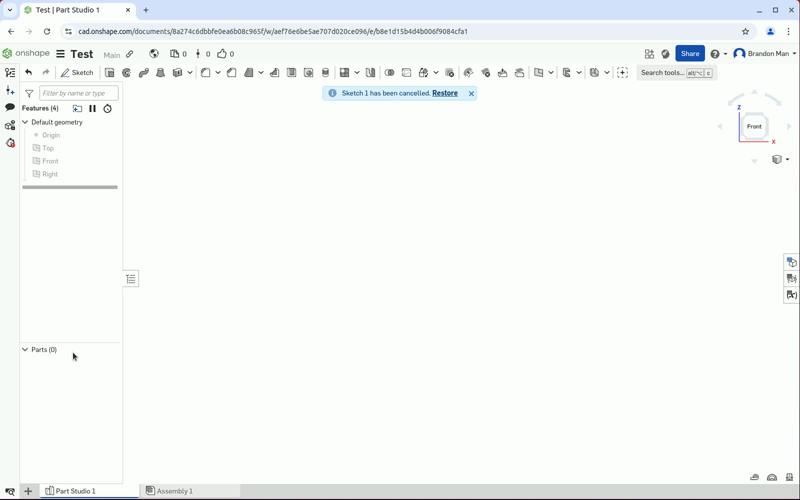
mouse_move(73, 352)
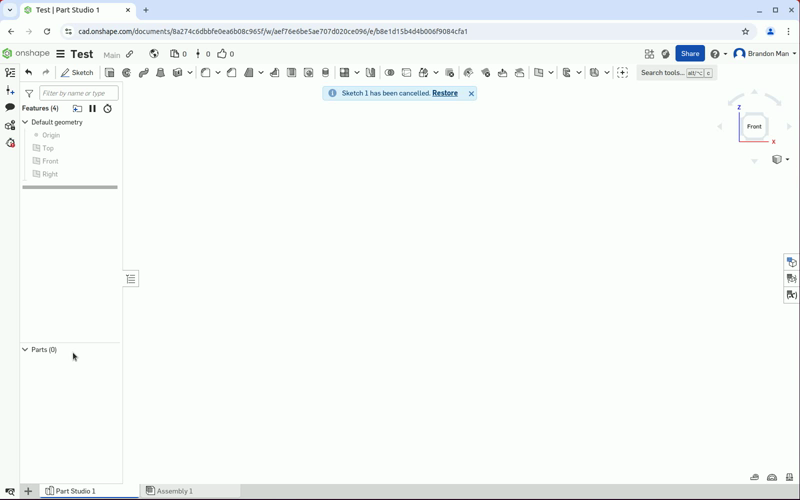
key(shift+y)
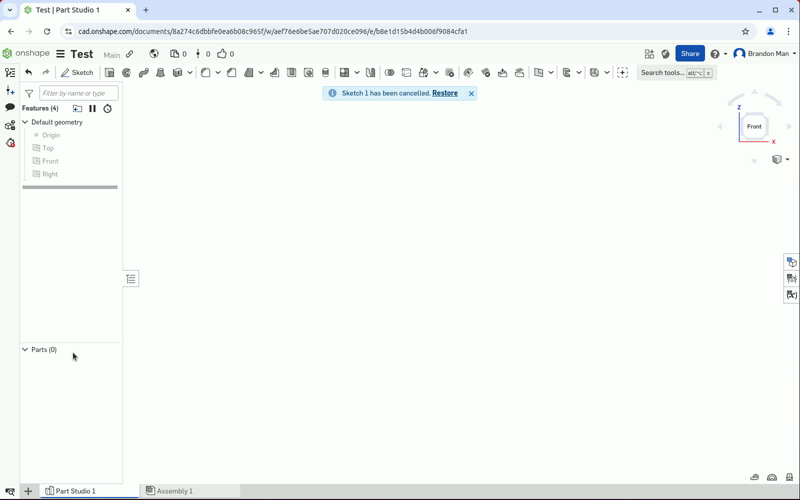
key(shift+s)
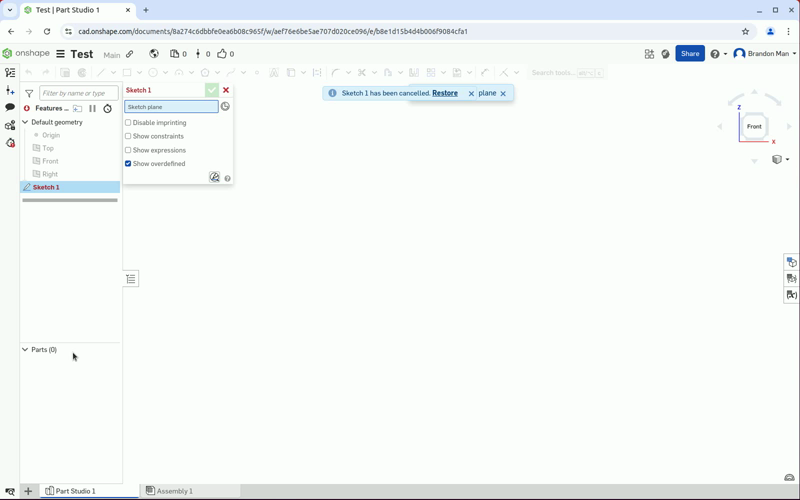
mouse_move(73, 163)
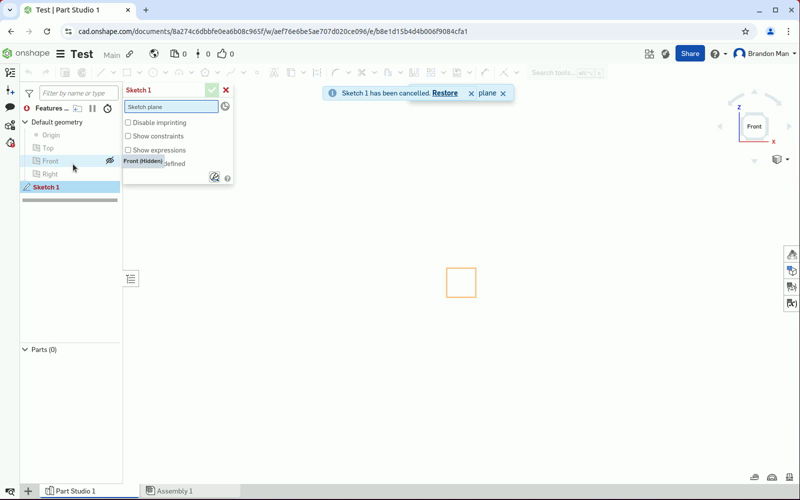
click(73, 163)
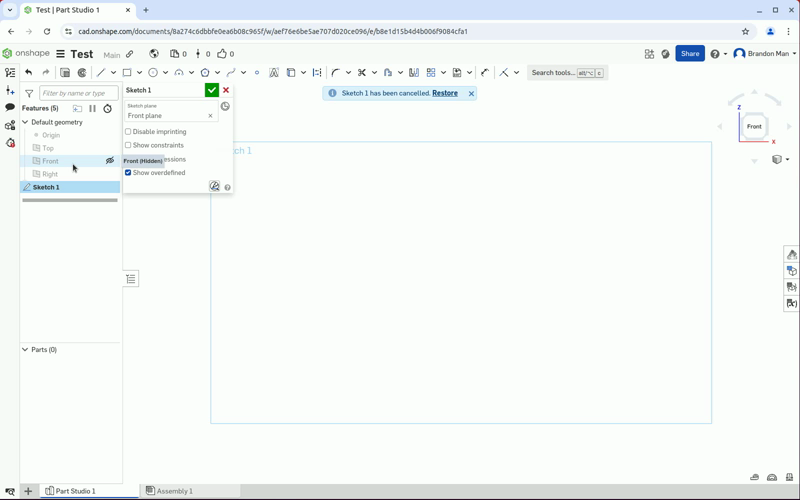
mouse_move(73, 352)
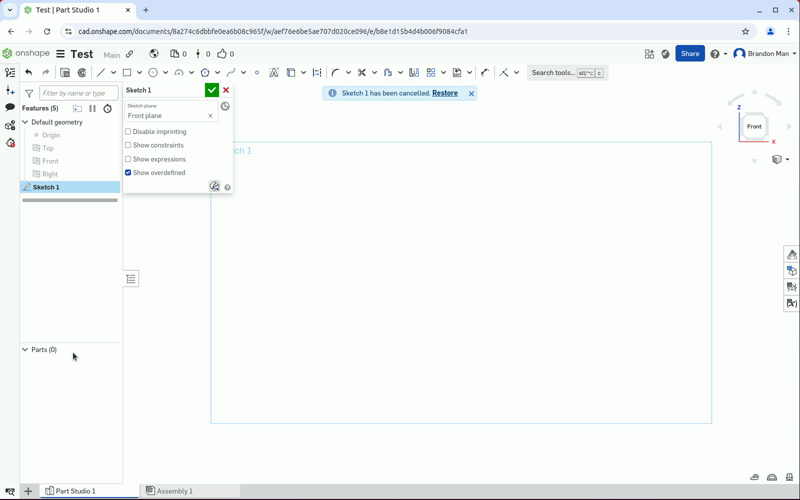
key(y)
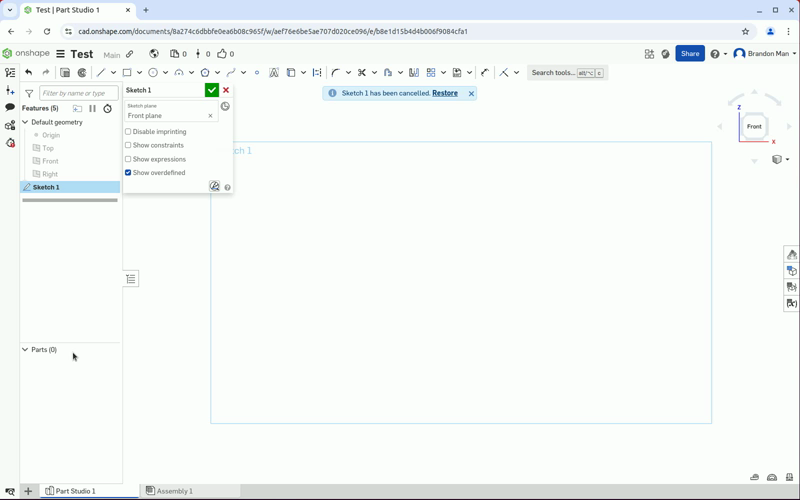
key(l)
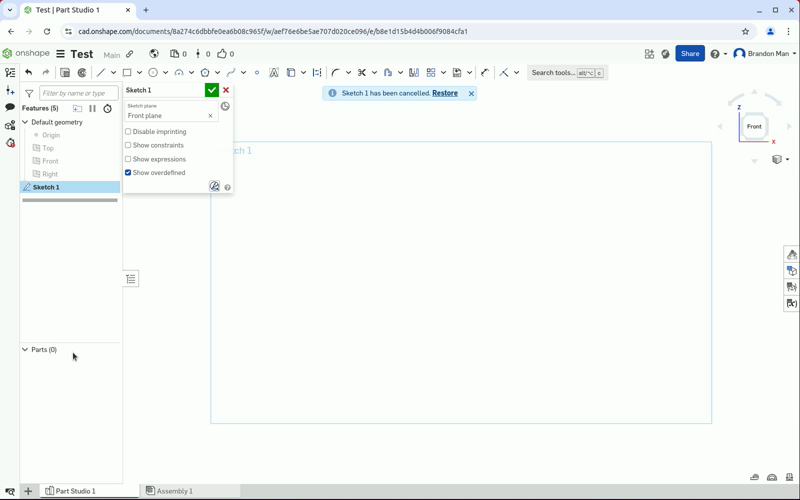
key_down(shift)
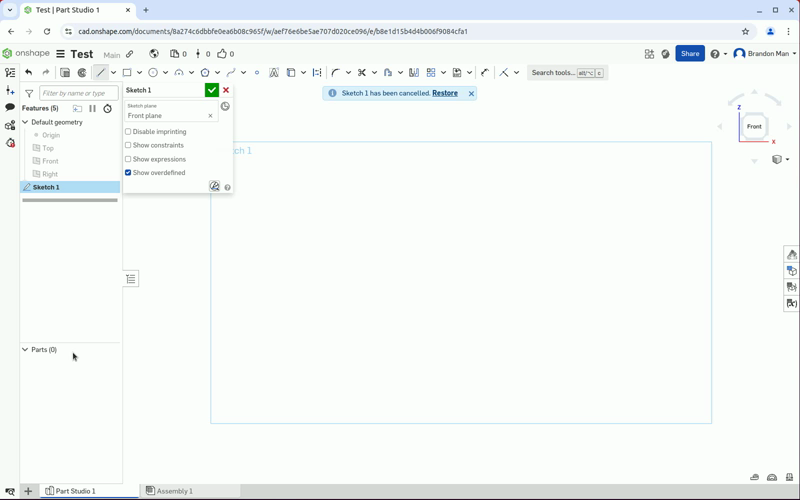
mouse_move(397, 282)
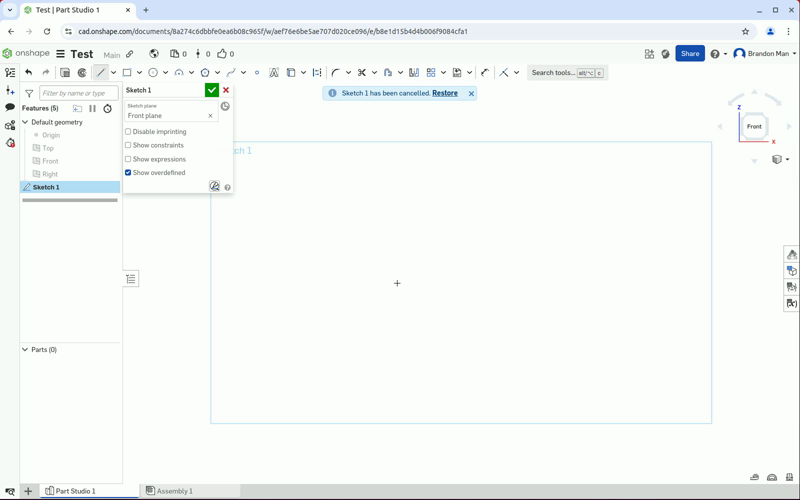
click(397, 282)
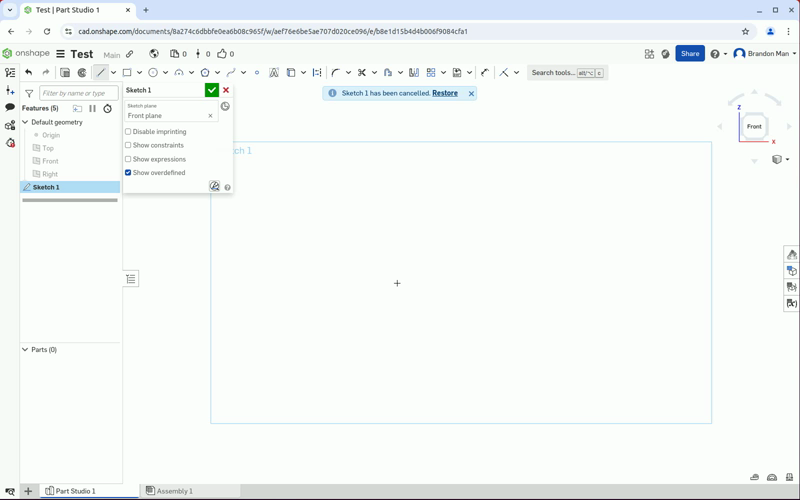
key_up(shift)
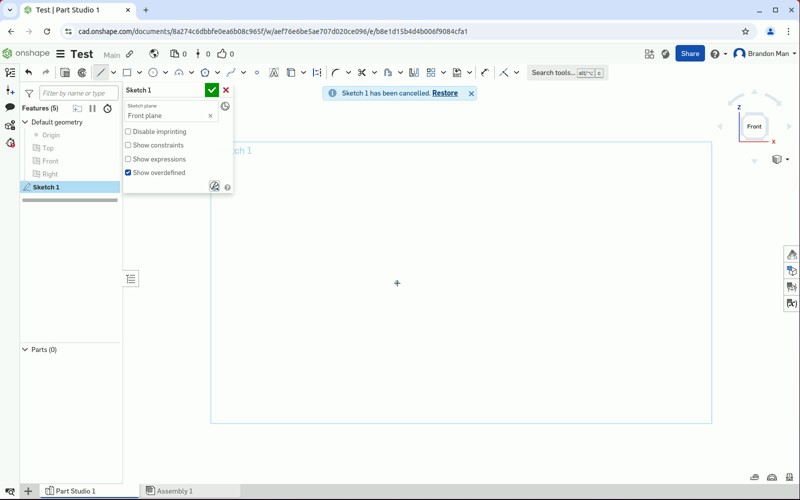
key_down(shift)
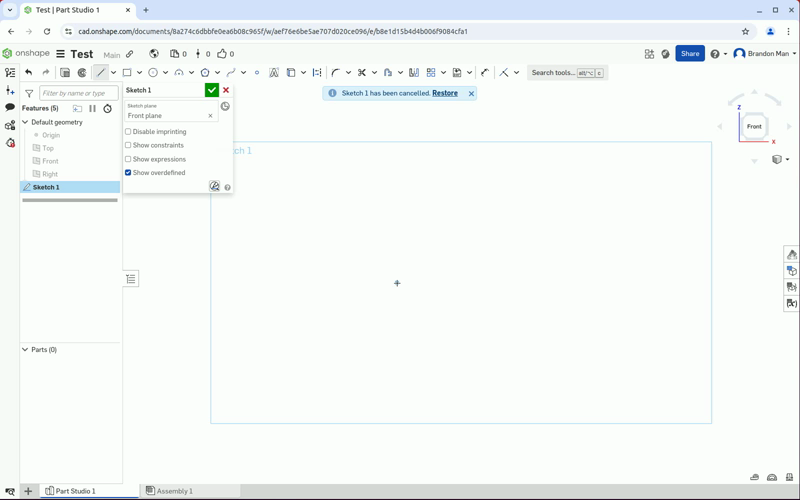
mouse_move(427, 282)
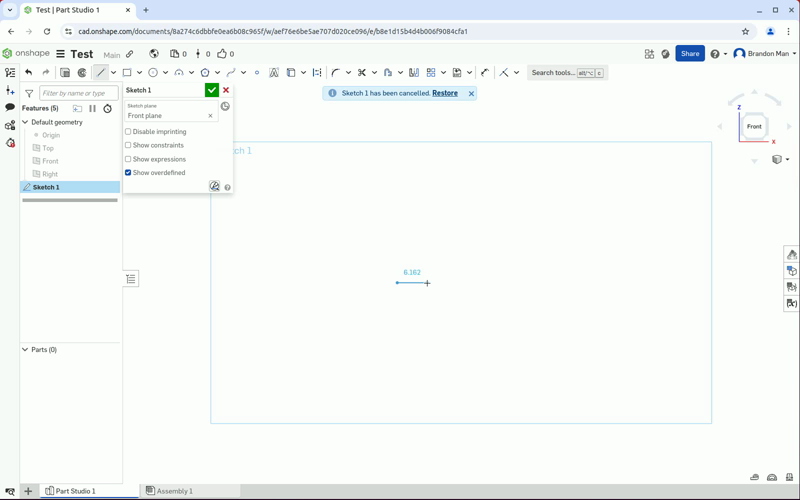
mouse_move(422, 282)
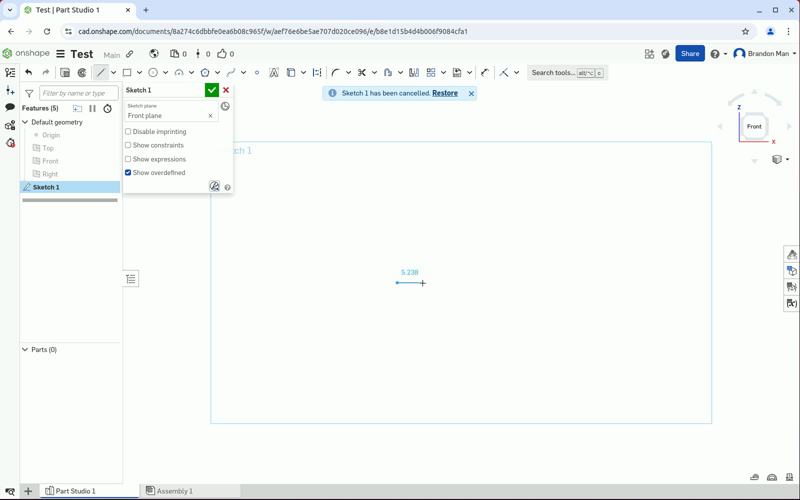
click(422, 282)
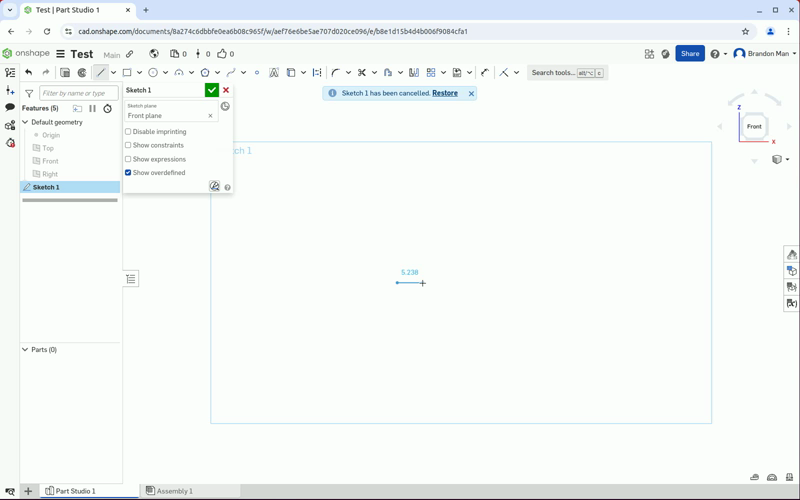
key_up(shift)
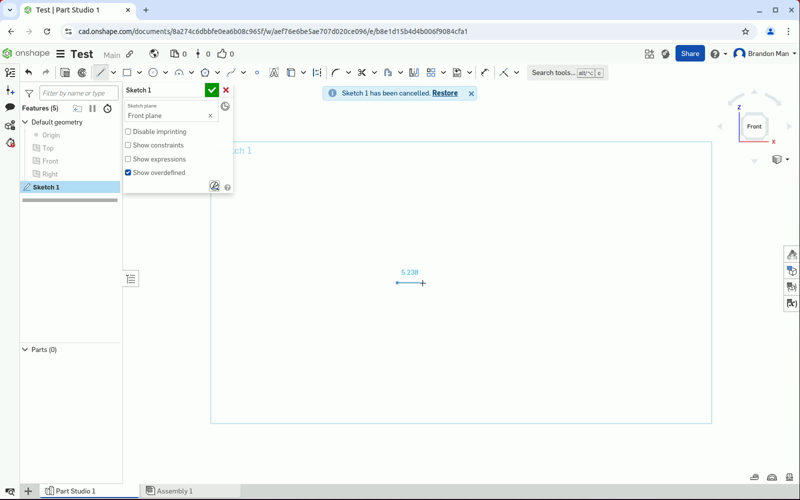
key_down(shift)
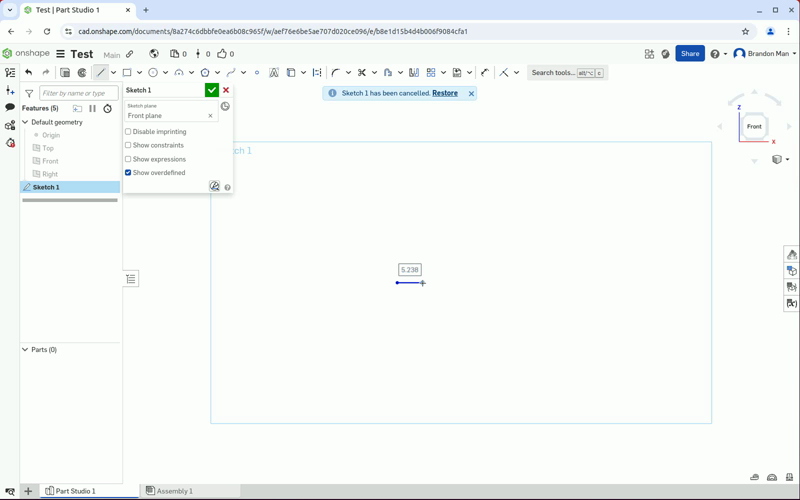
mouse_move(453, 282)
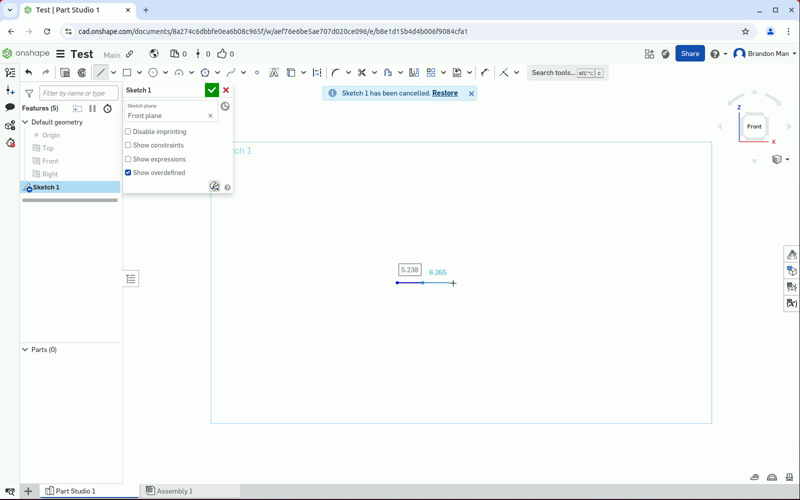
mouse_move(422, 258)
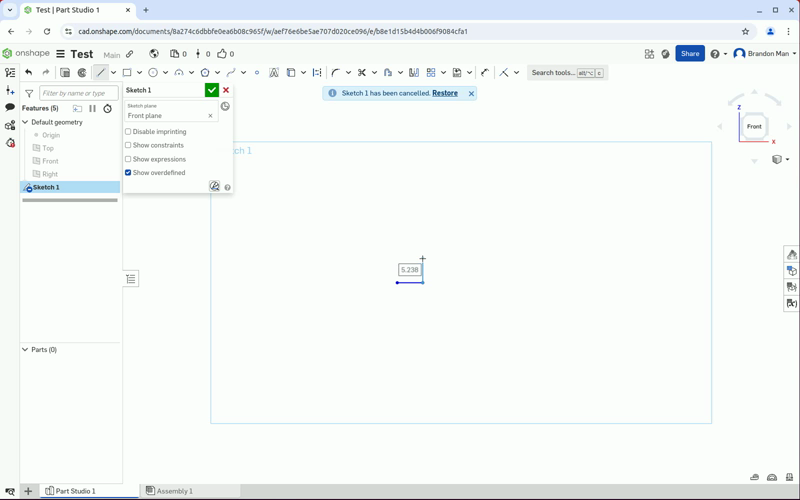
click(422, 258)
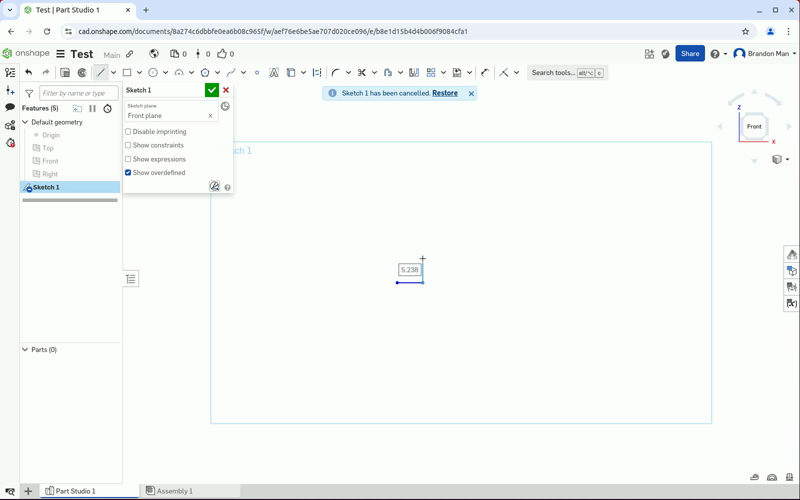
key_up(shift)
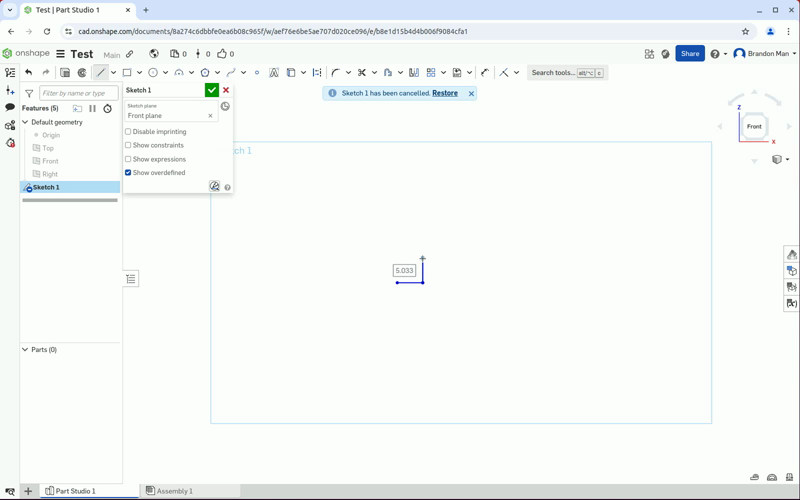
key_down(shift)
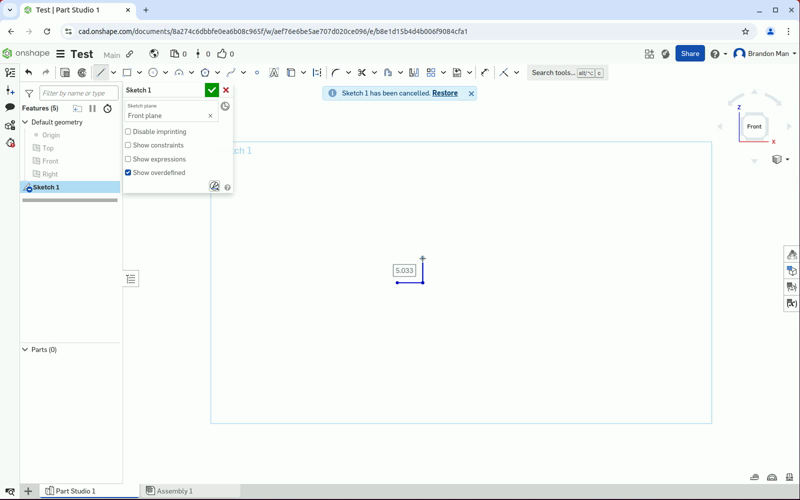
mouse_move(453, 258)
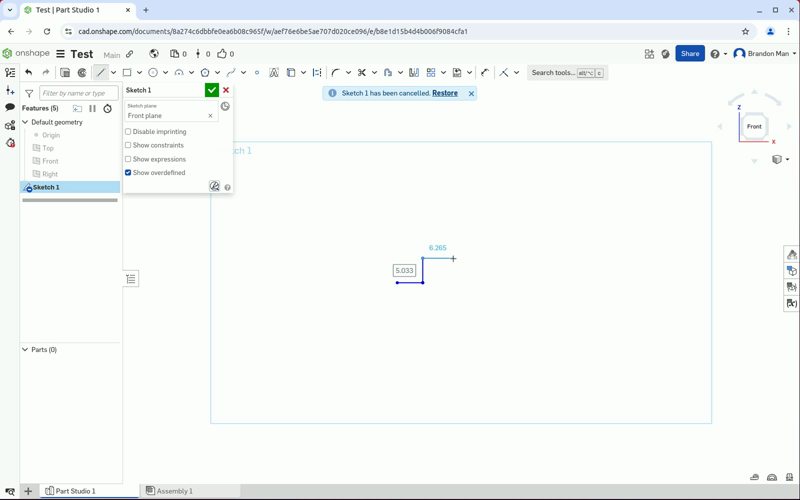
mouse_move(397, 258)
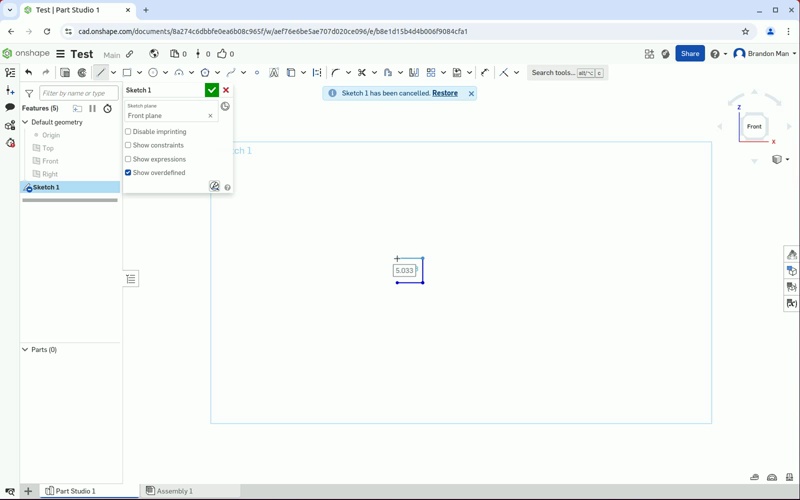
click(397, 258)
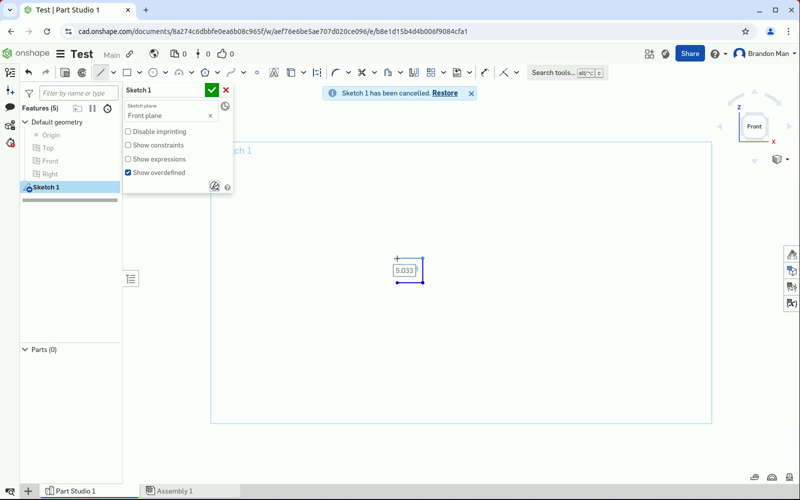
key_up(shift)
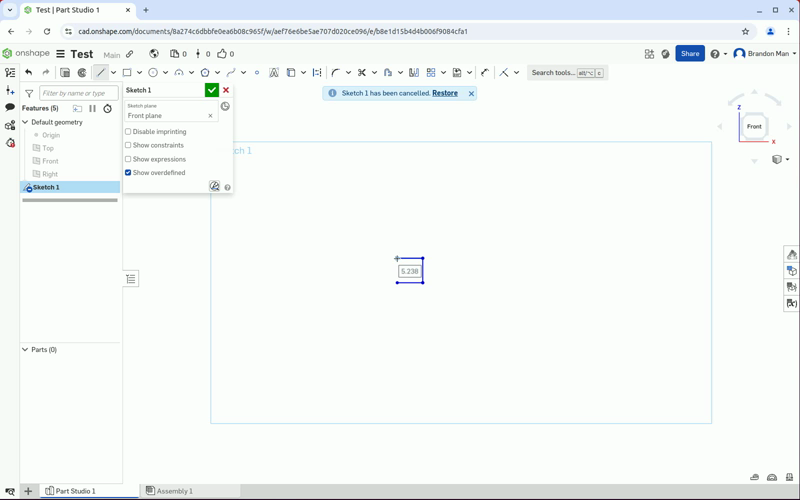
mouse_move(427, 258)
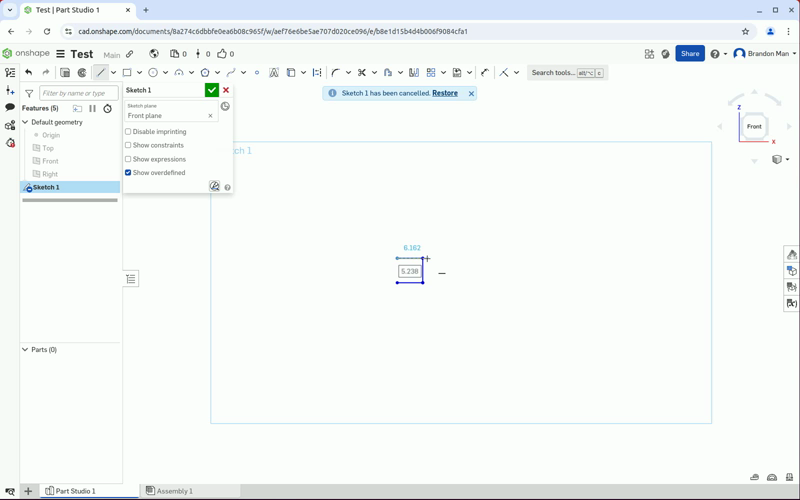
key_down(shift)
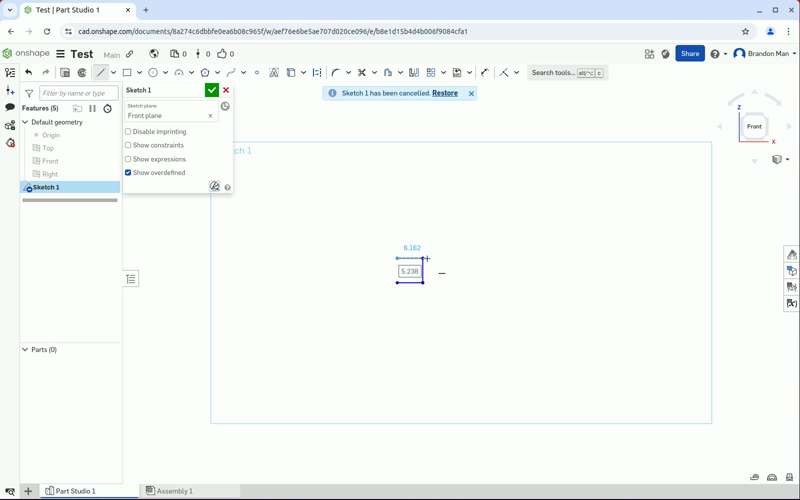
mouse_move(397, 282)
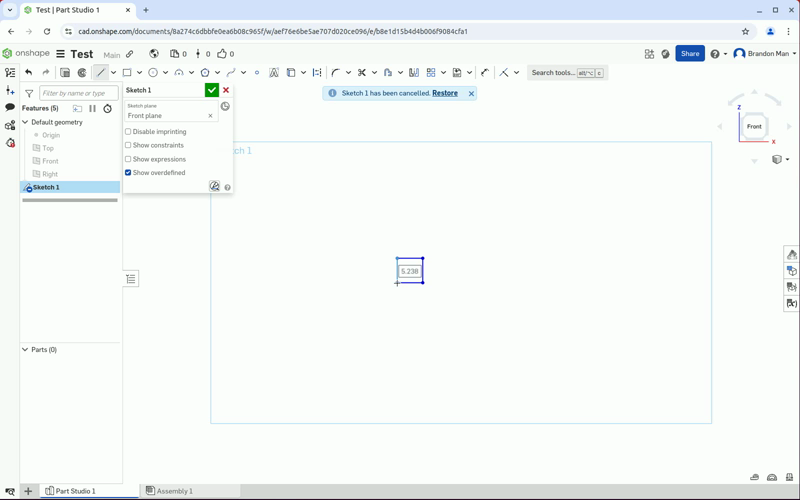
key_up(shift)
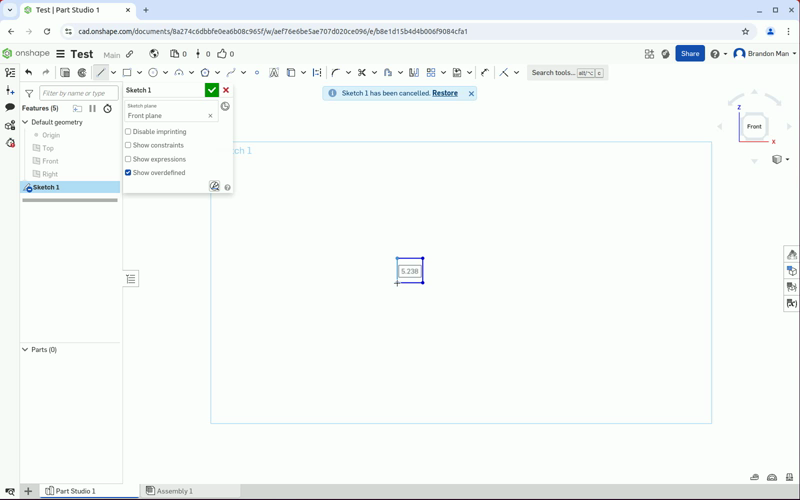
click(397, 282)
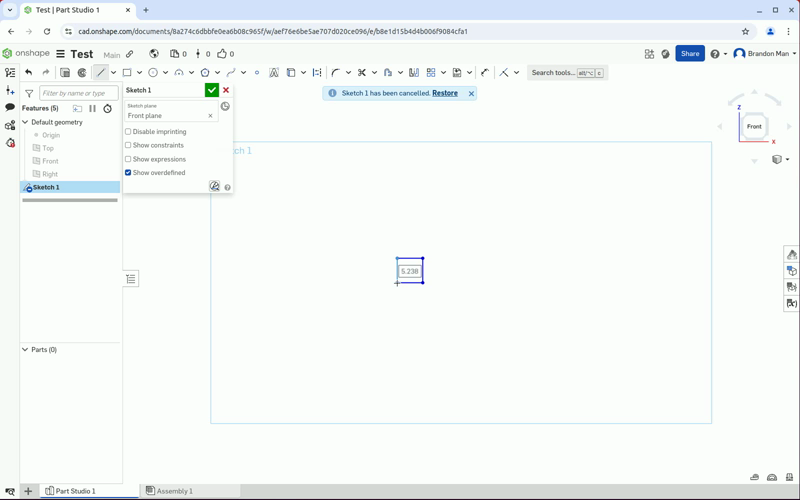
key(esc)
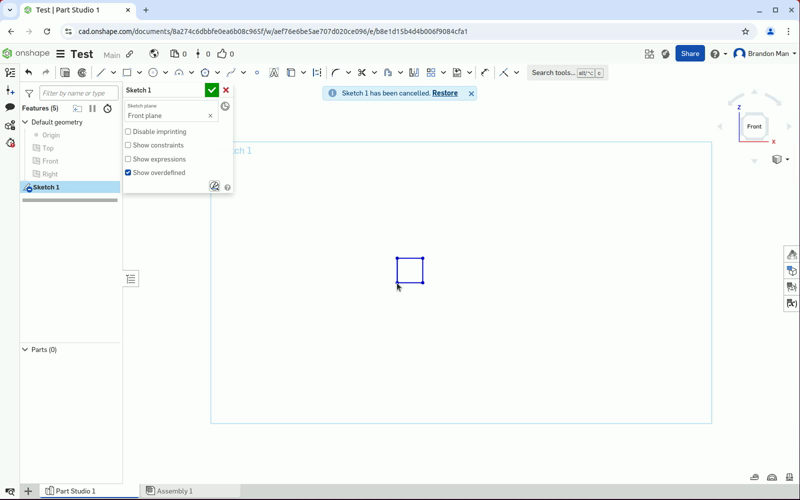
mouse_move(405, 261)
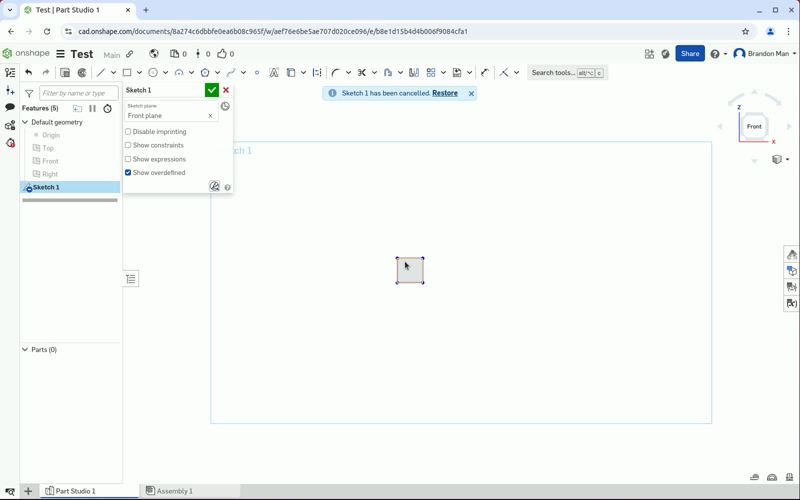
scroll(6)
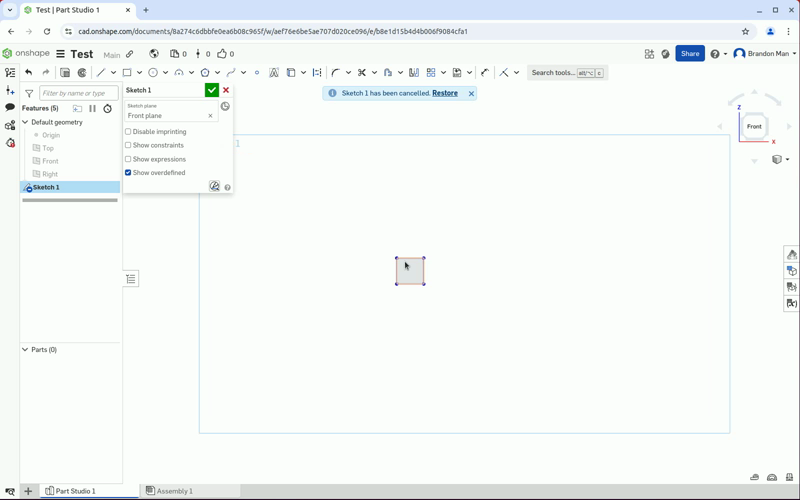
scroll(6)
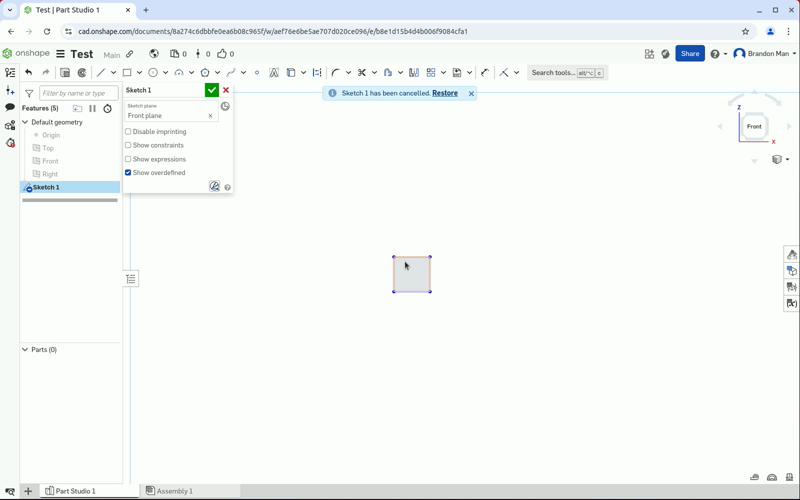
scroll(6)
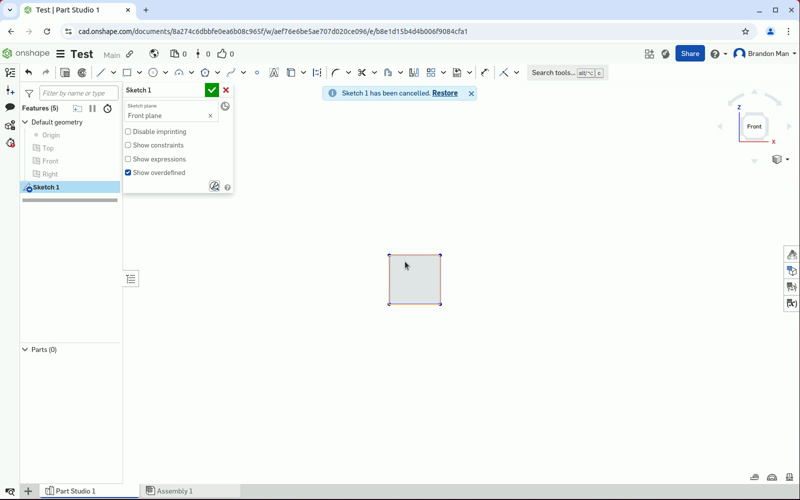
scroll(6)
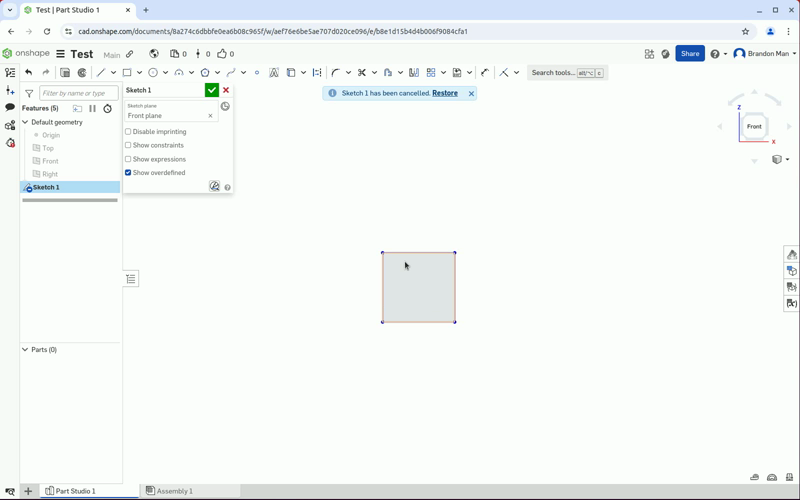
scroll(6)
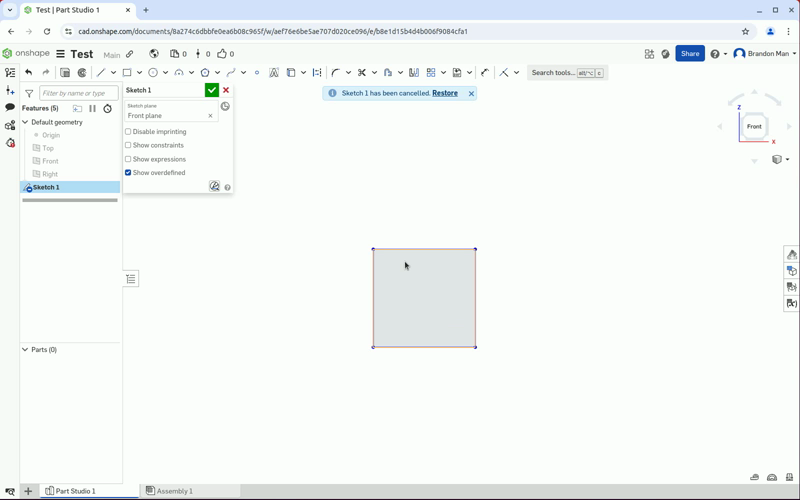
scroll(6)
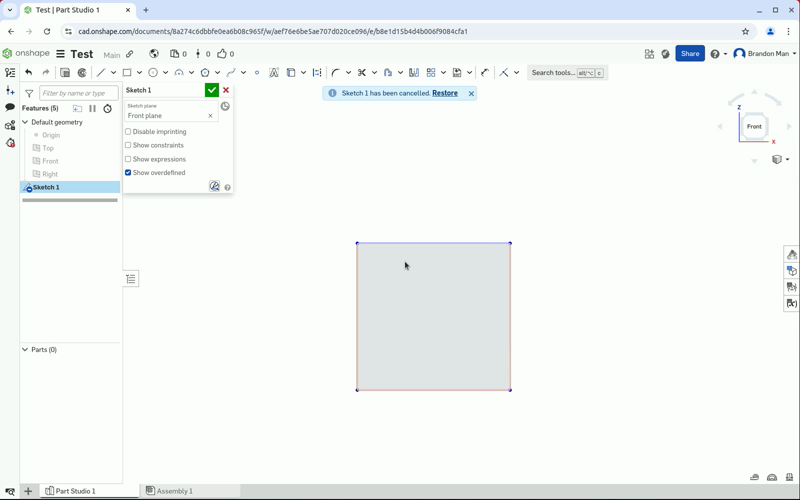
scroll(6)
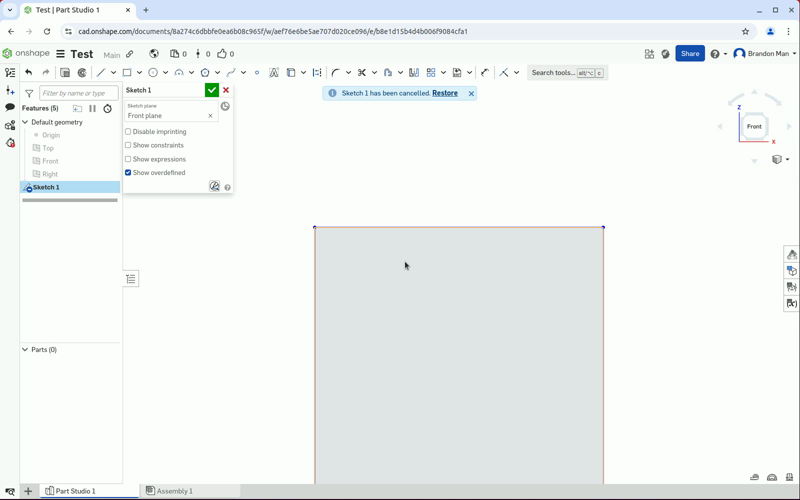
click(405, 261)
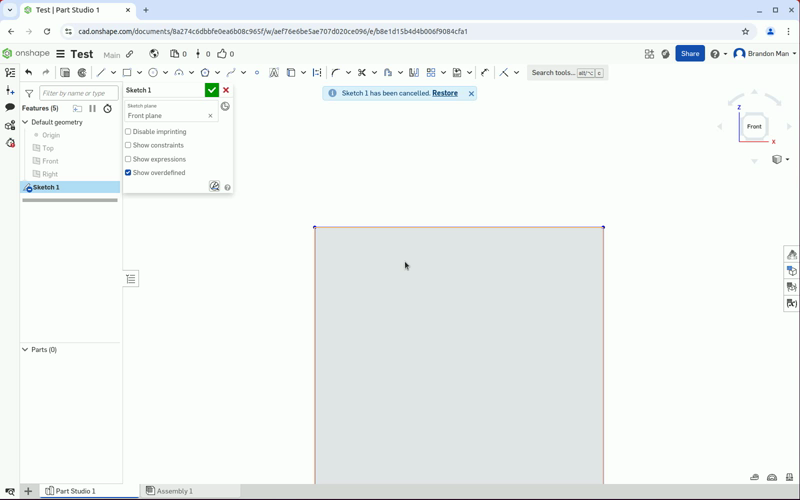
scroll(-6)
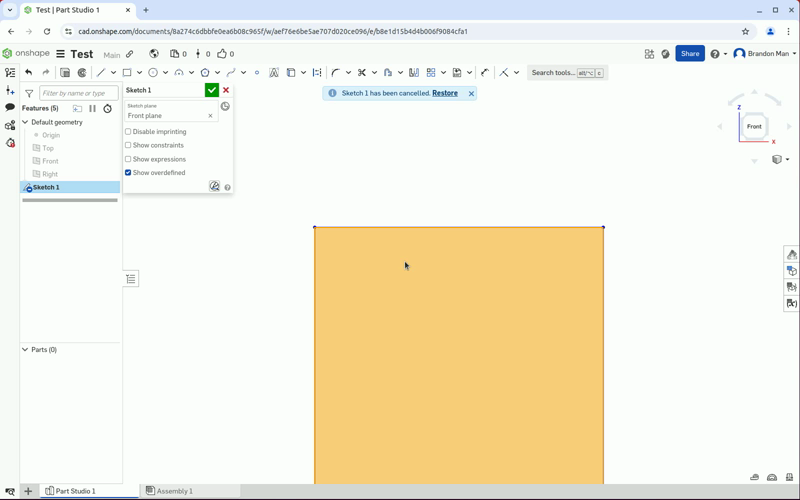
scroll(-6)
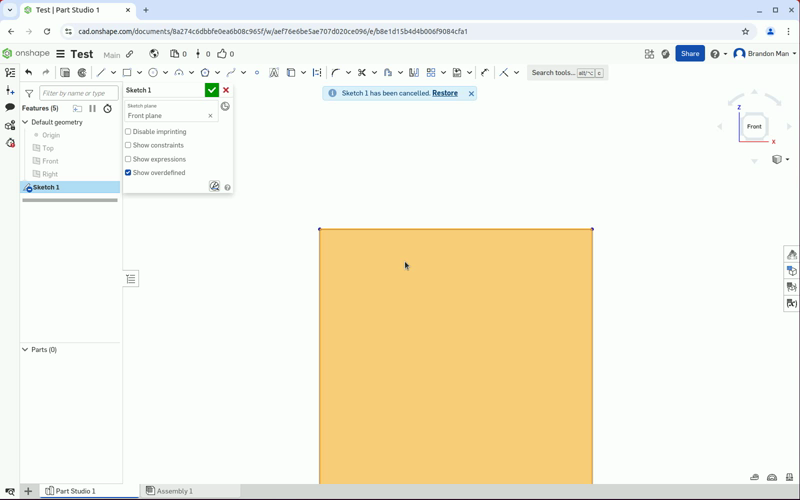
scroll(-6)
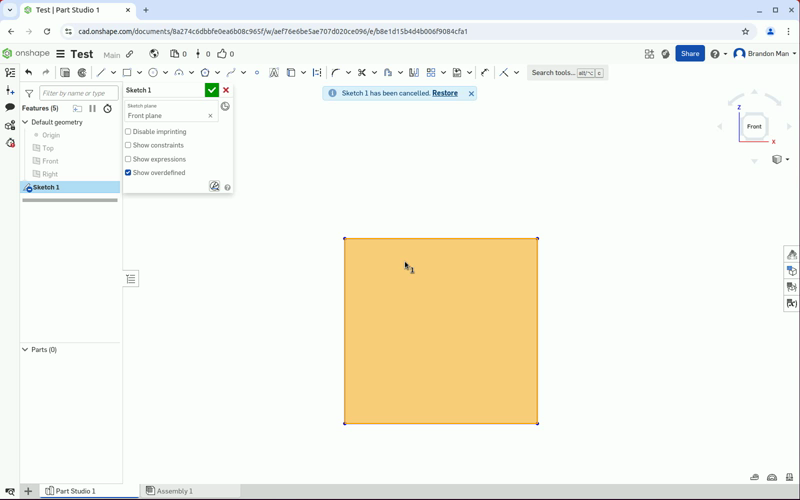
scroll(-6)
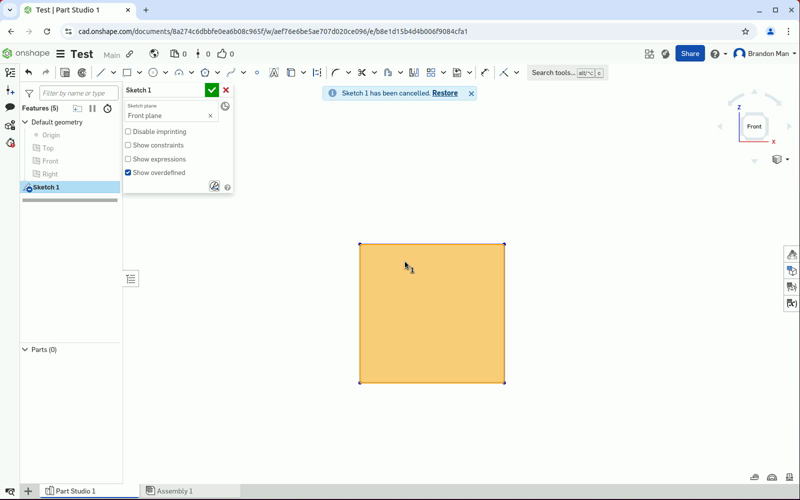
scroll(-6)
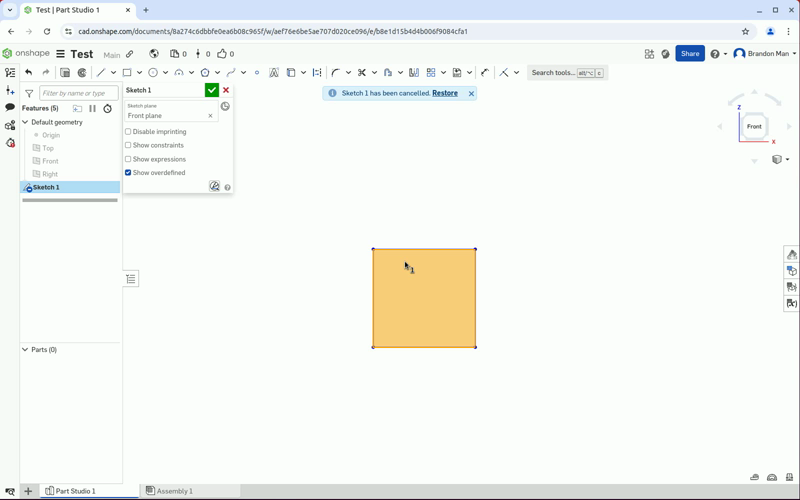
scroll(-6)
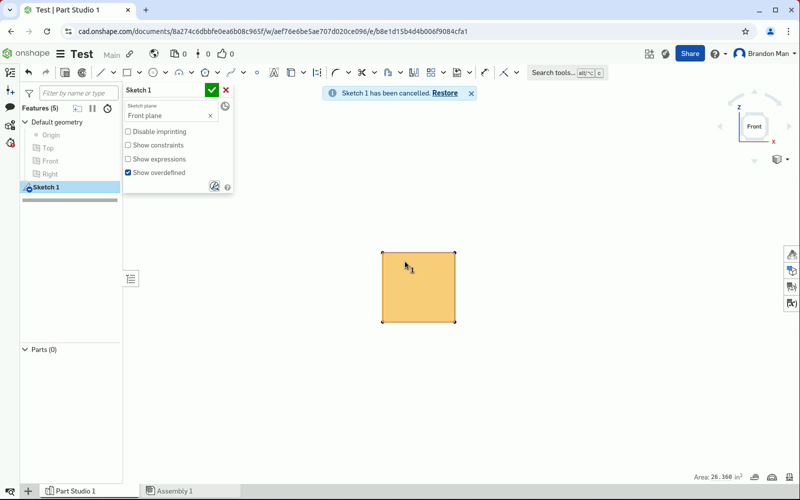
scroll(-6)
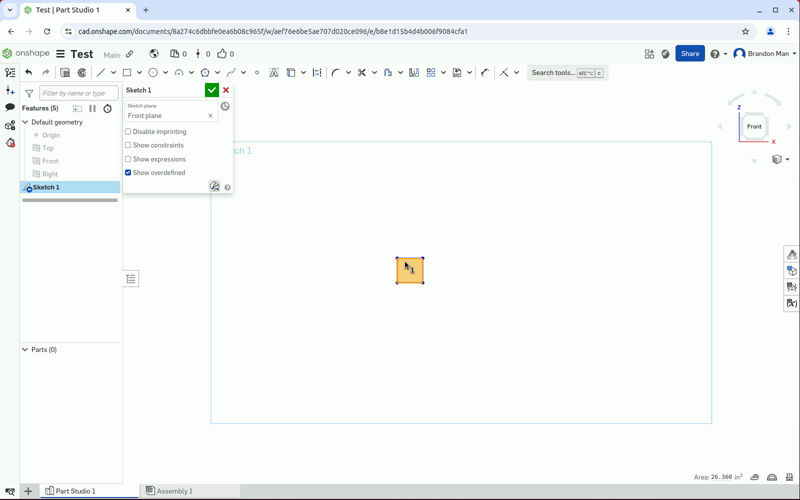
mouse_move(73, 352)
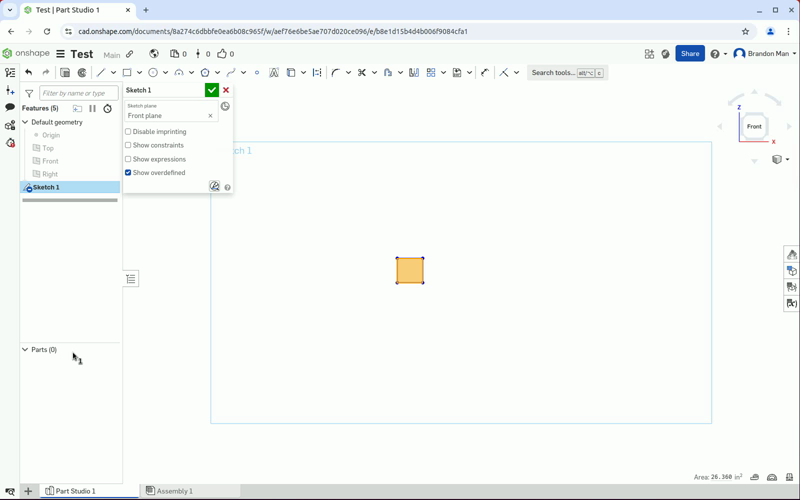
key(shift+y)
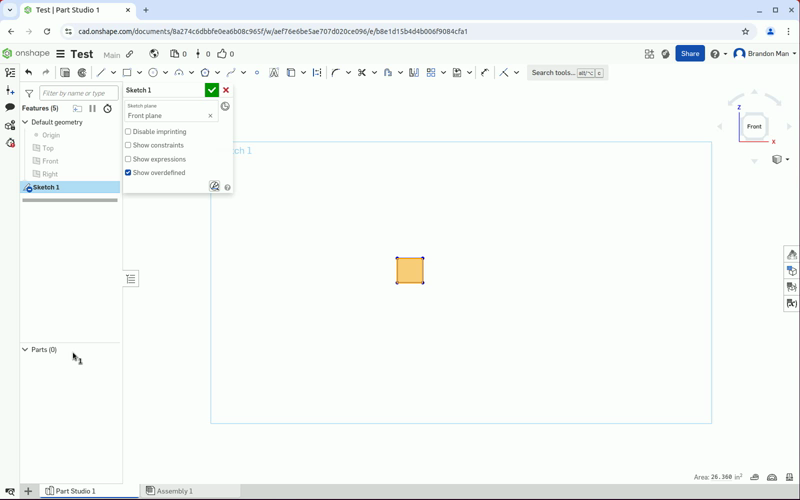
key(shift+e)
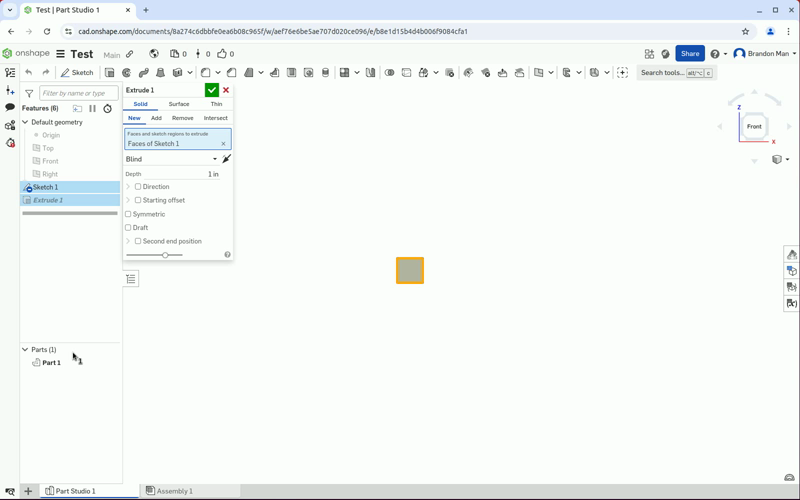
mouse_move(143, 106)
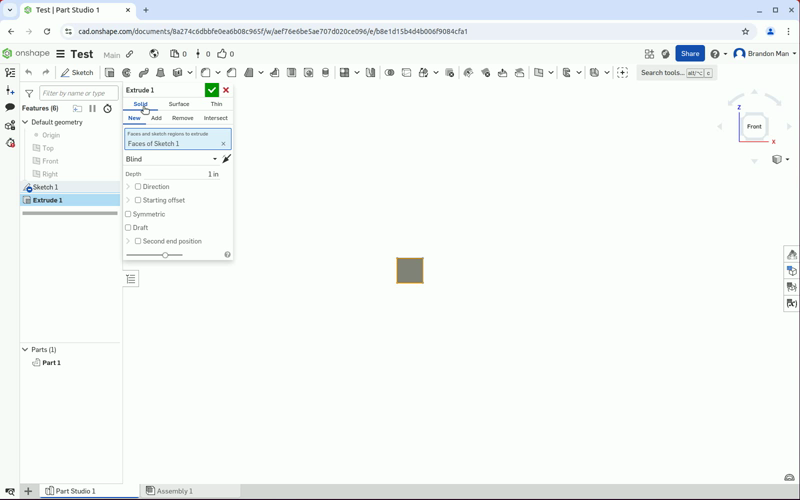
click(143, 106)
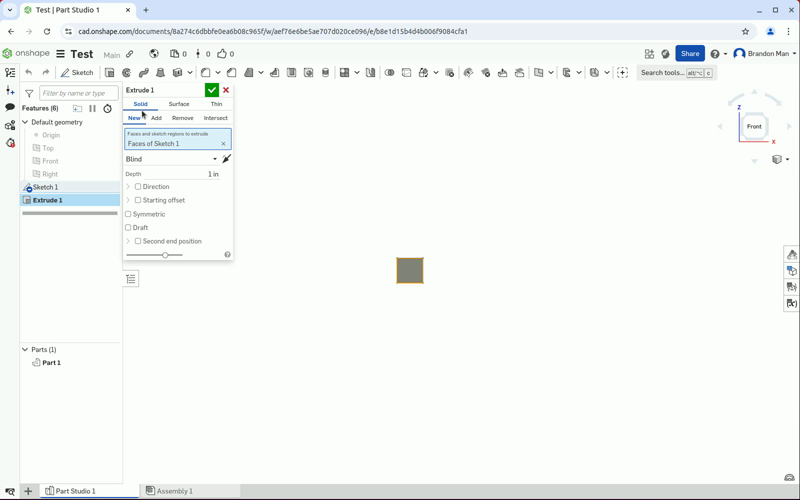
mouse_move(137, 120)
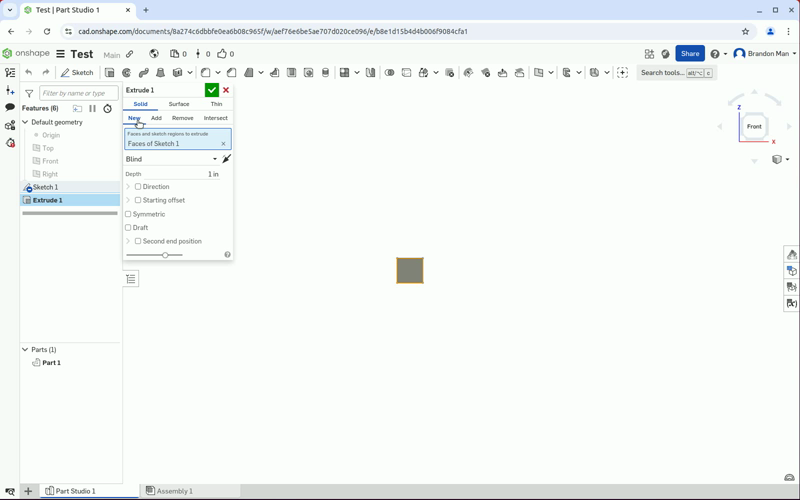
click(137, 120)
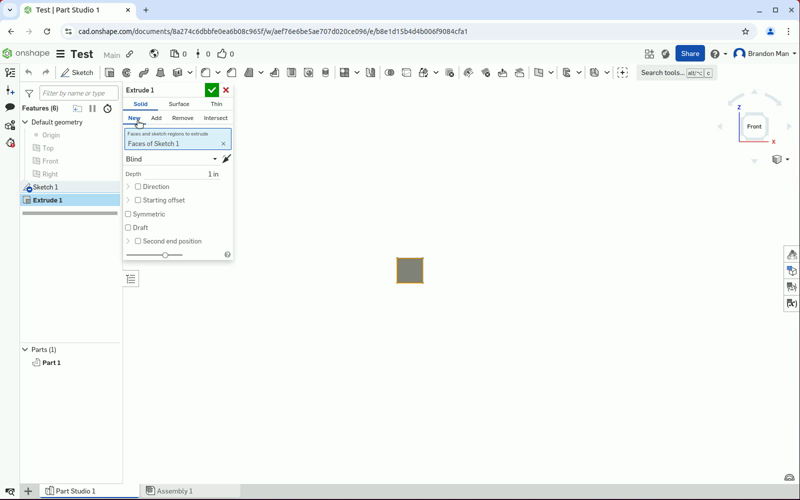
key(tab, 4)
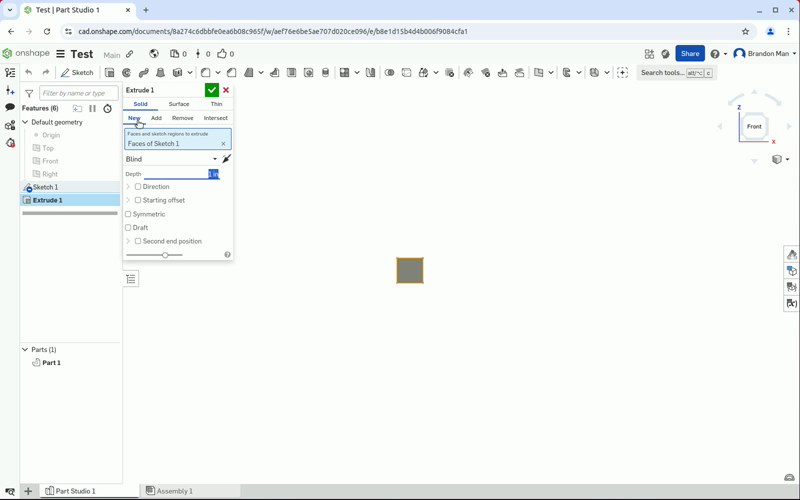
text(23.108)
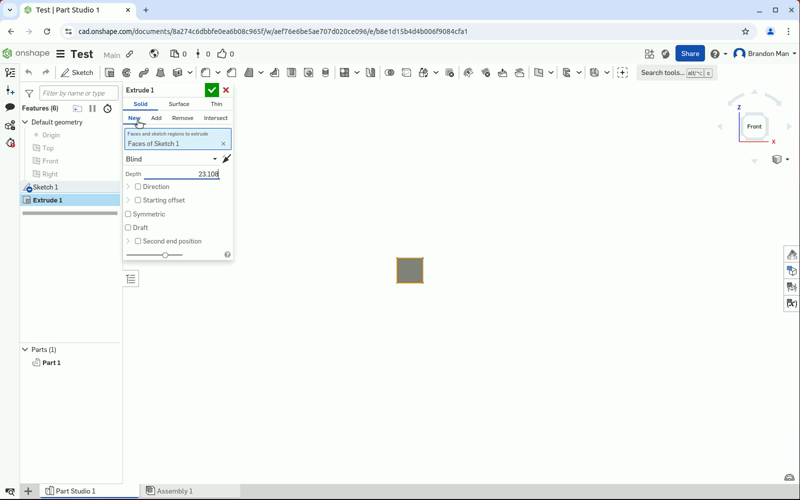
key(enter)
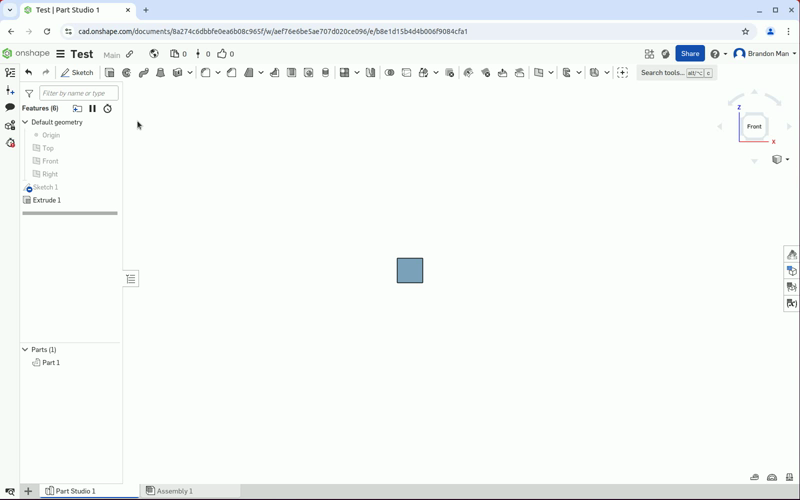
key(shift+h)
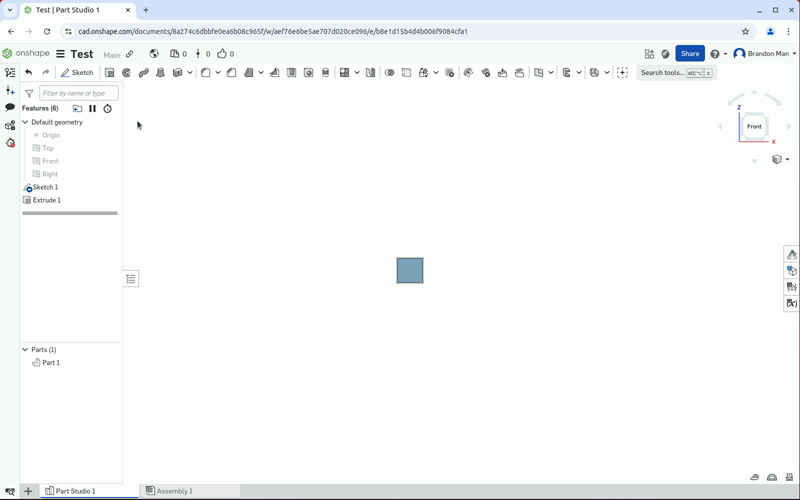
key(shift+h)
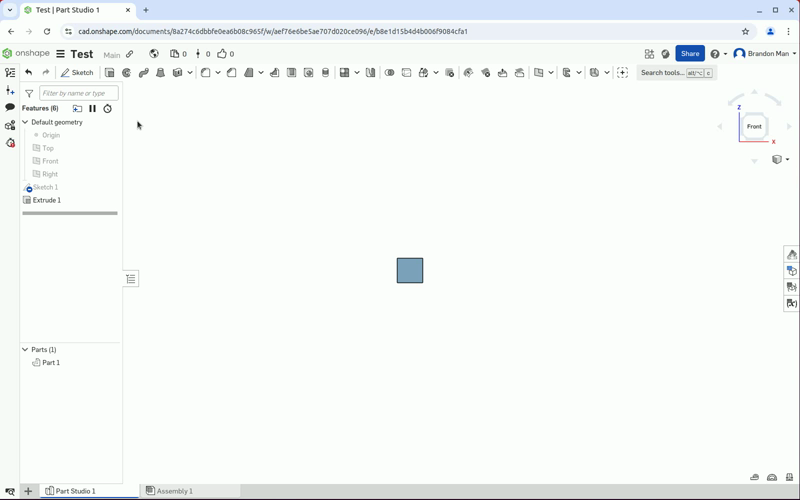
mouse_move(73, 189)
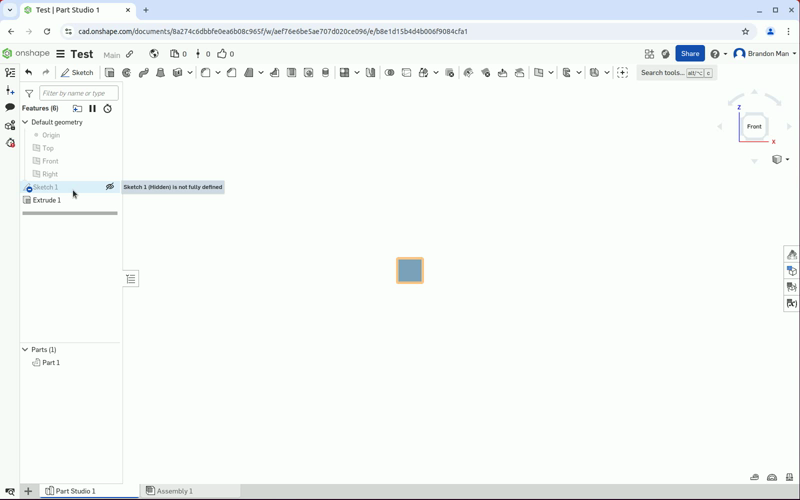
click(73, 189)
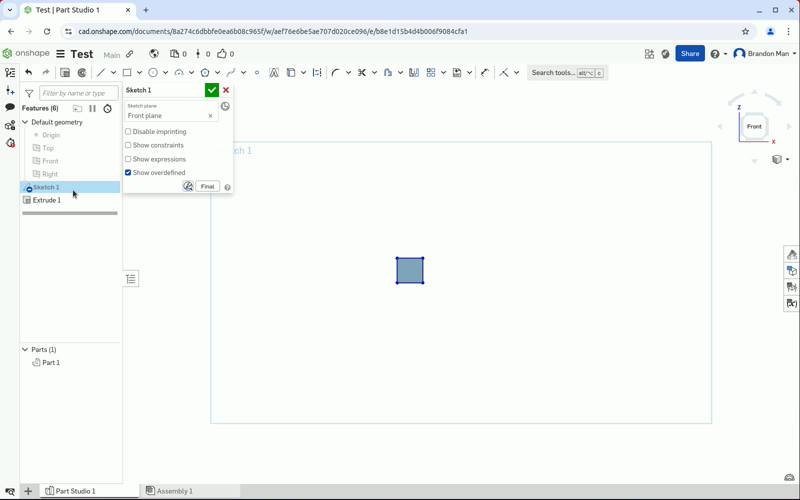
mouse_move(229, 92)
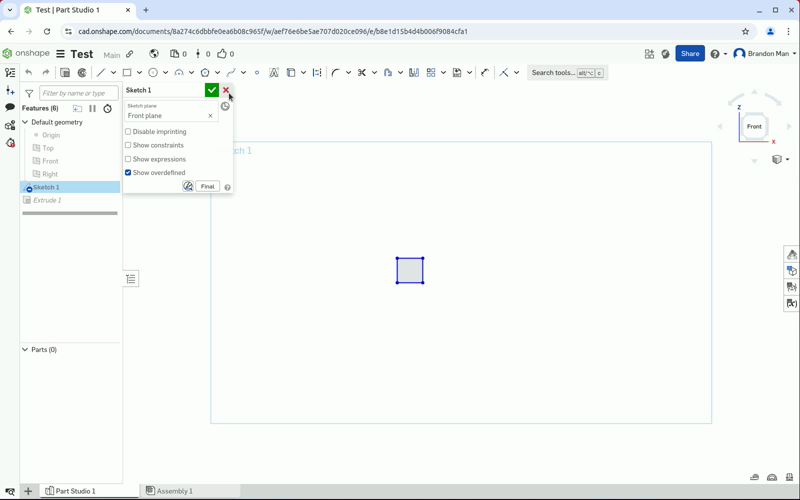
click(229, 92)
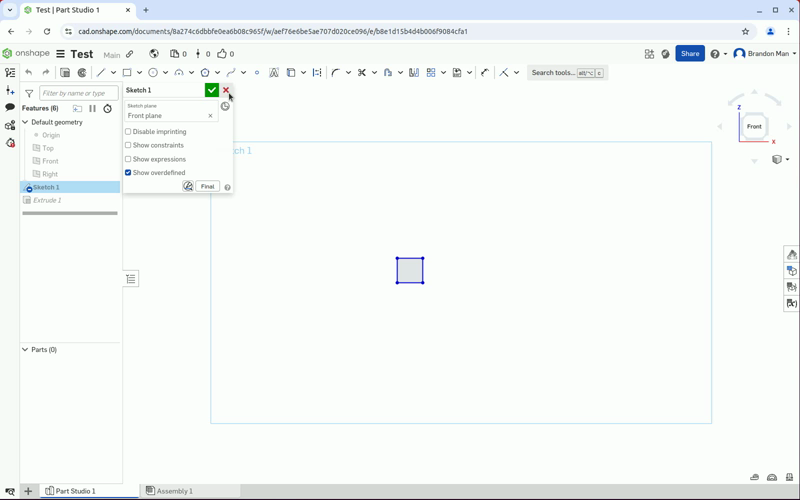
key(shift+s)
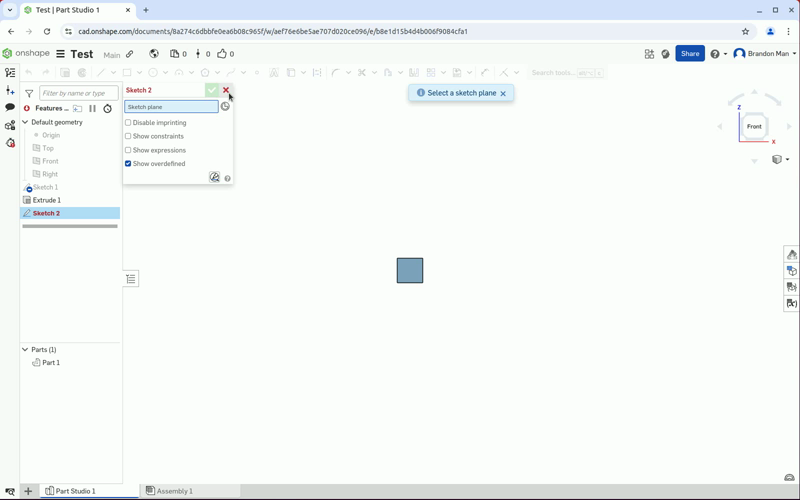
mouse_move(73, 163)
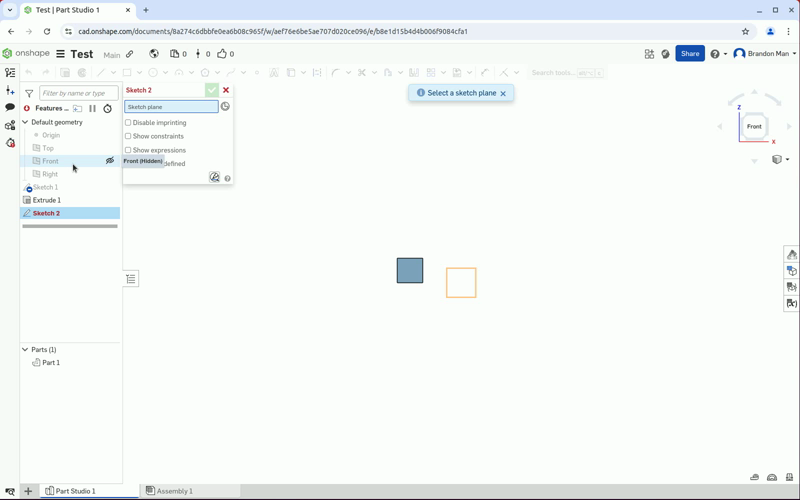
click(73, 163)
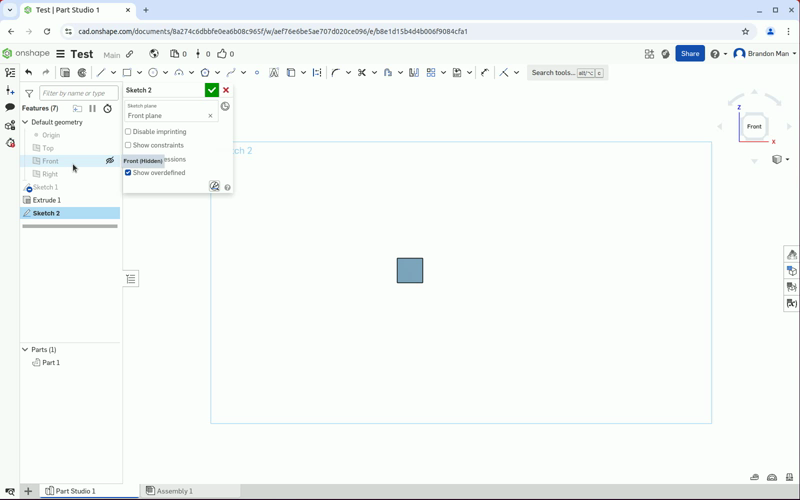
mouse_move(73, 352)
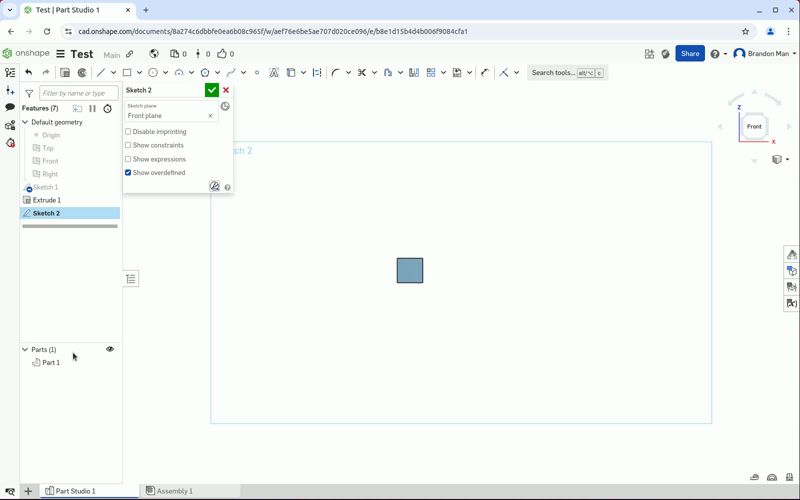
key(y)
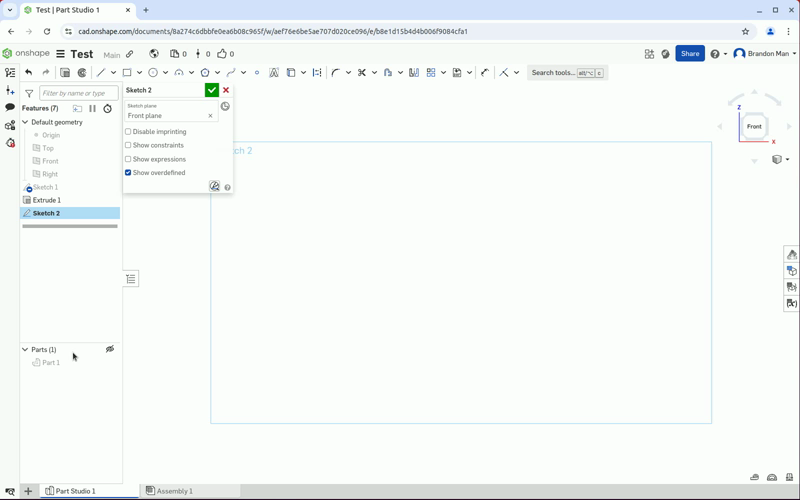
key(l)
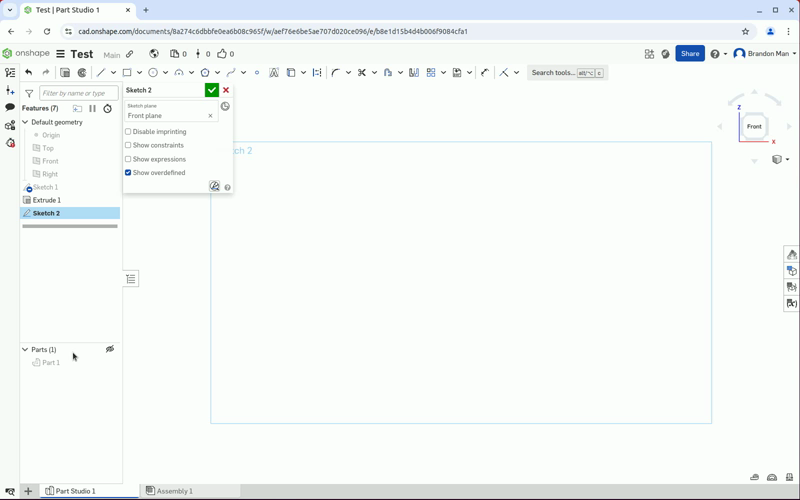
key_down(shift)
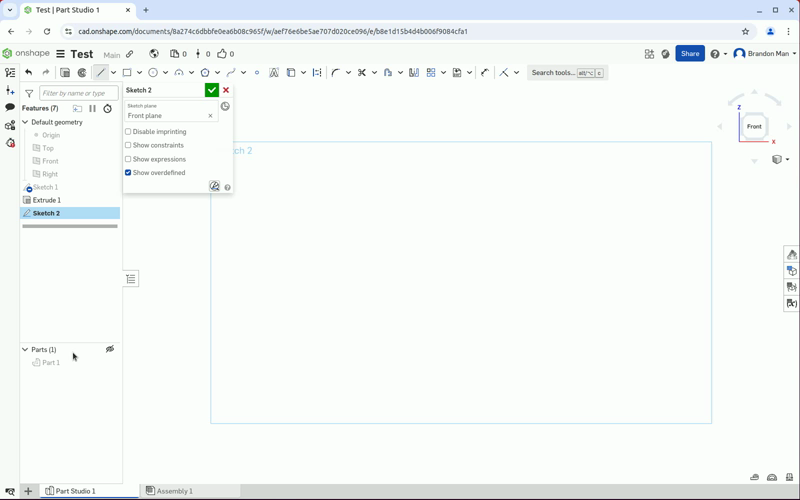
mouse_move(422, 259)
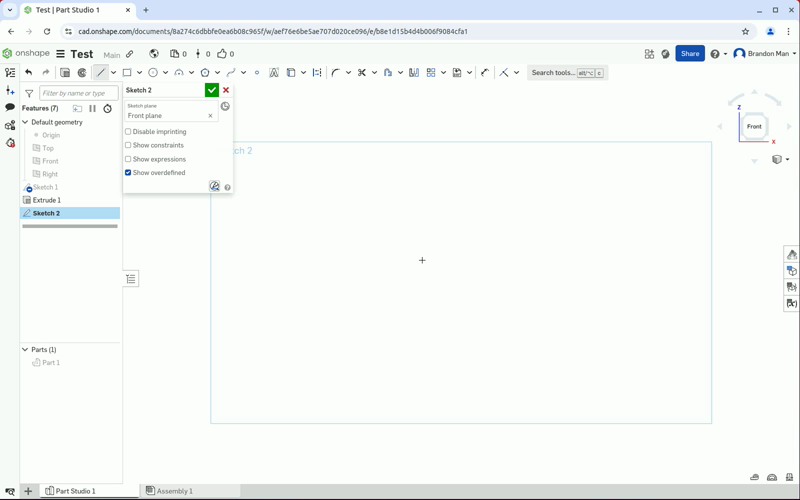
click(422, 259)
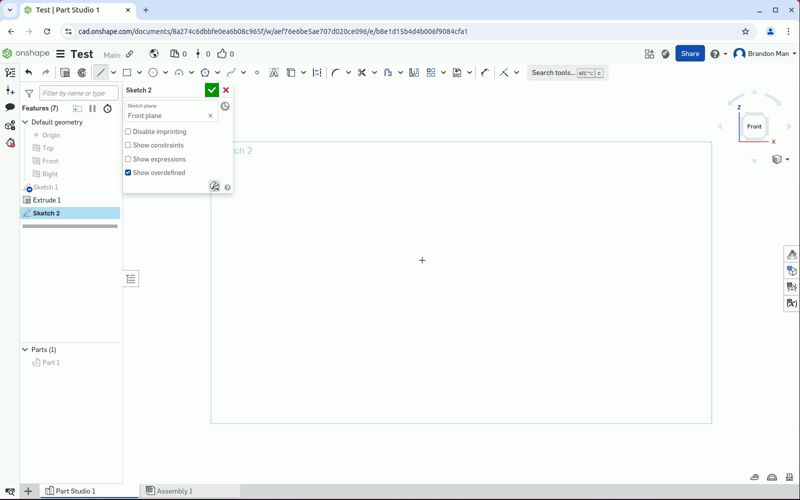
key_up(shift)
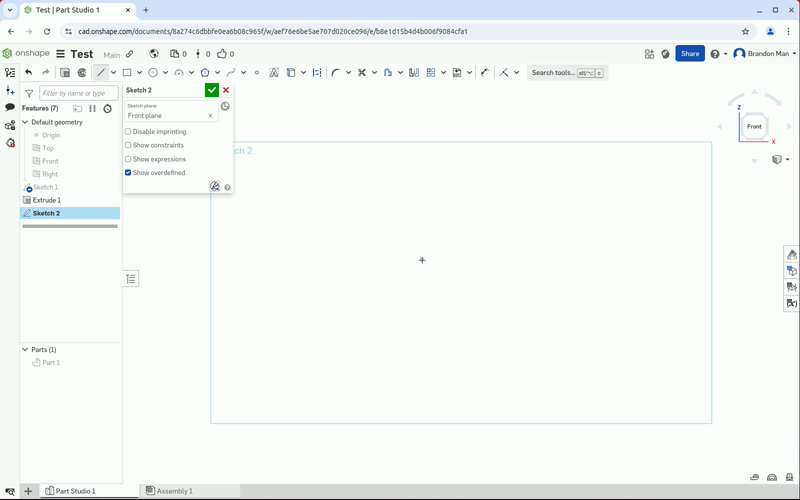
key_down(shift)
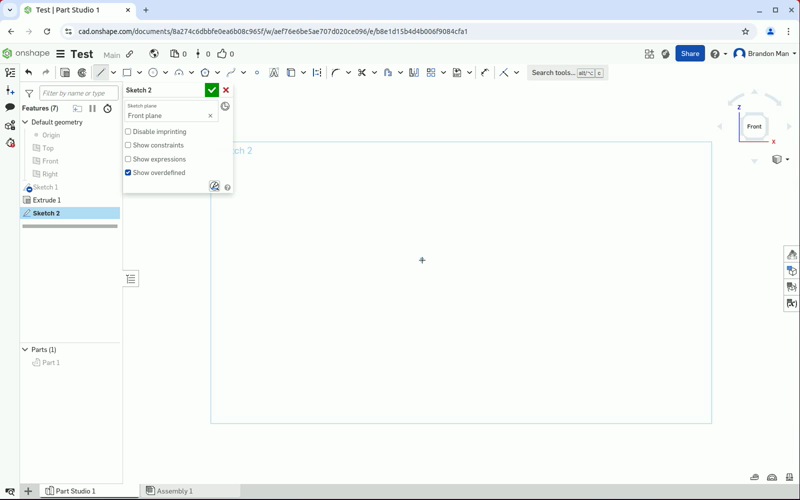
mouse_move(501, 259)
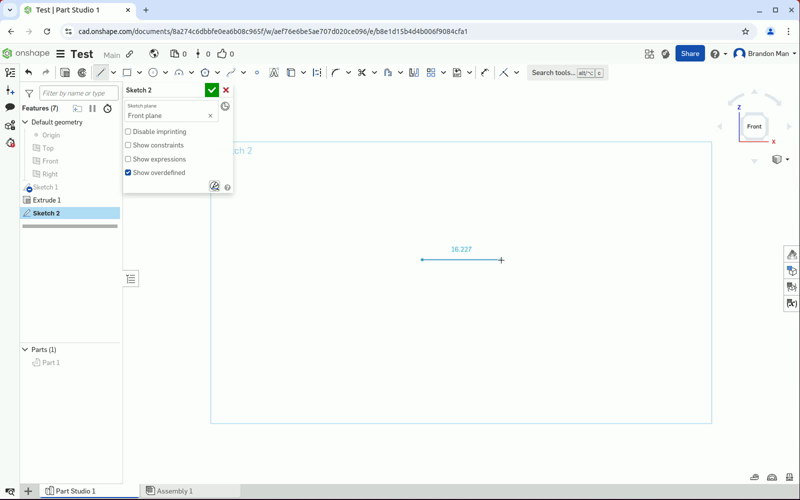
click(501, 259)
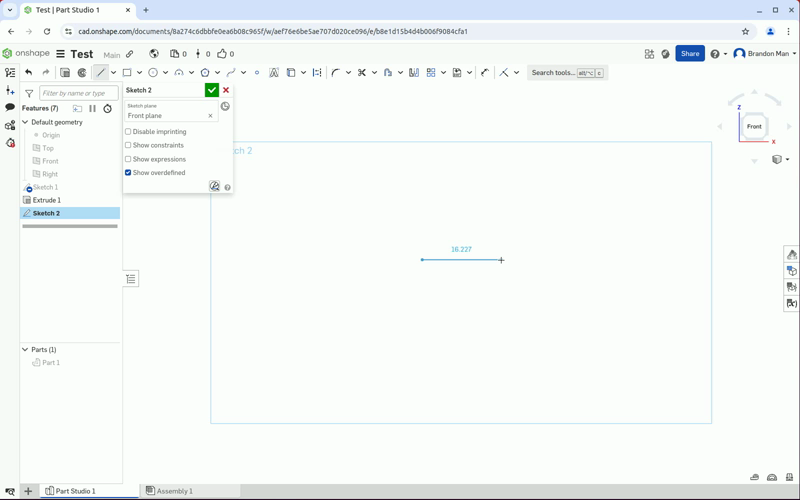
key_up(shift)
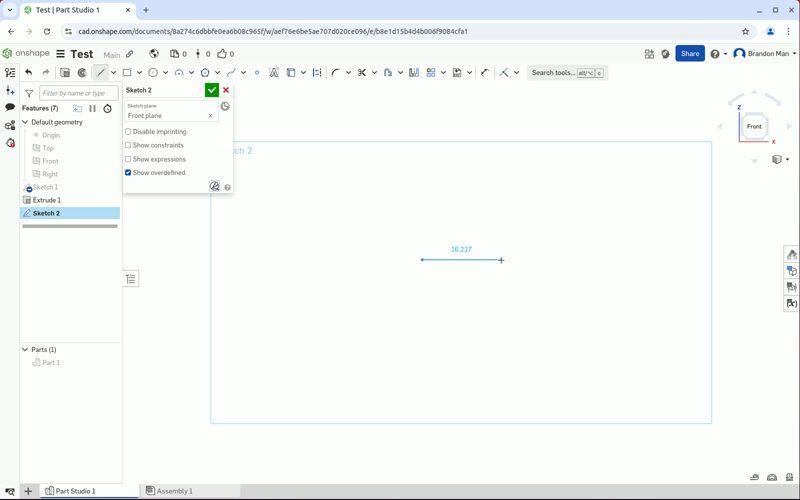
key_down(shift)
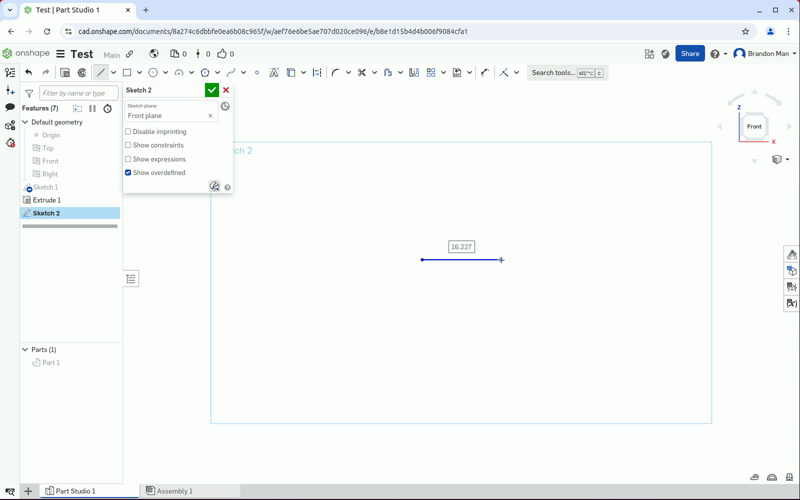
mouse_move(531, 259)
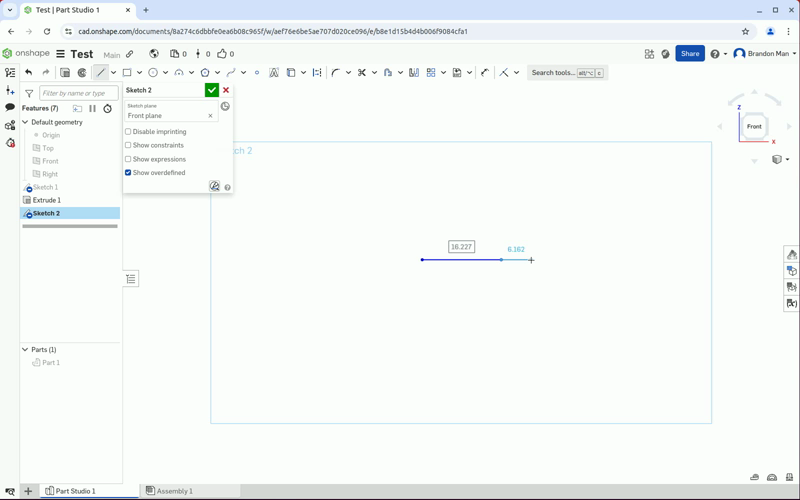
mouse_move(501, 225)
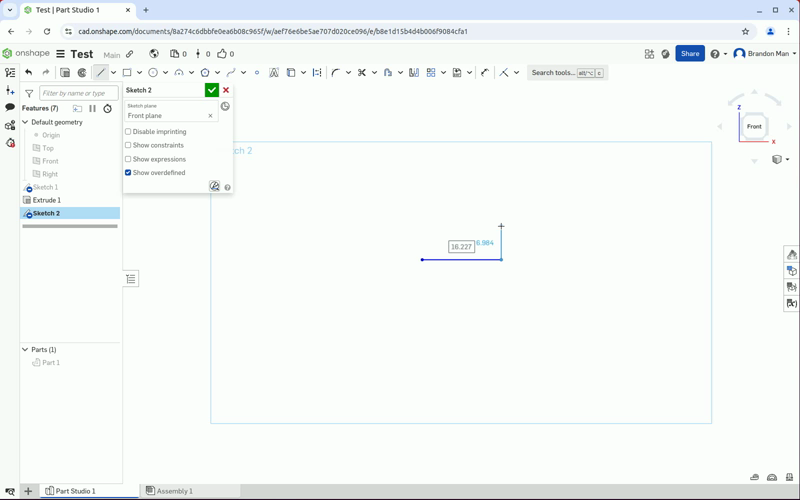
click(501, 225)
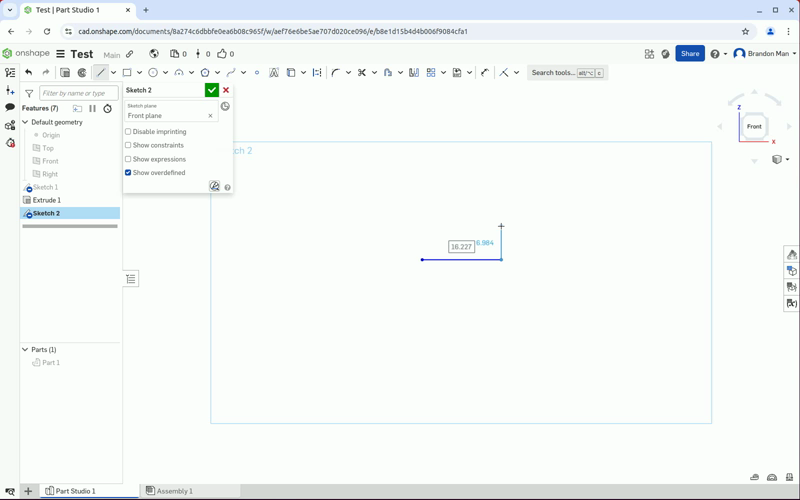
key_up(shift)
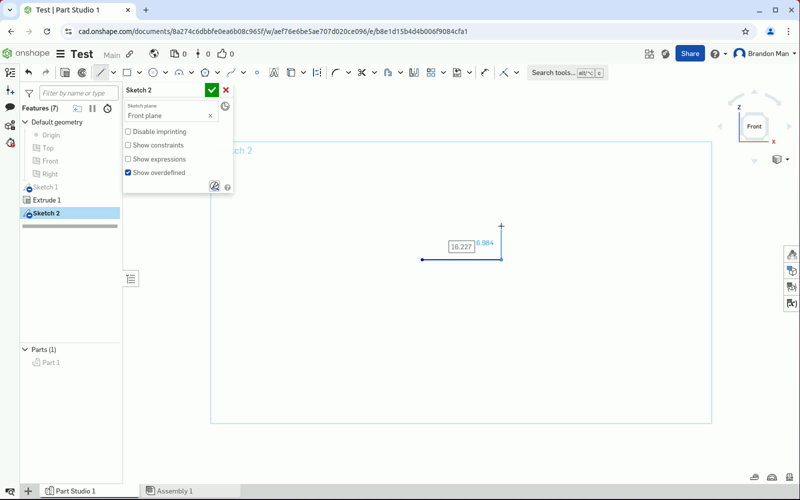
key_down(shift)
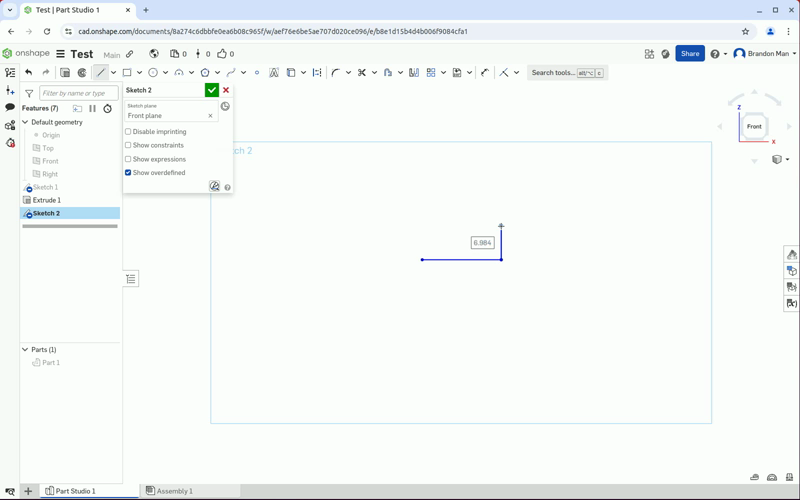
mouse_move(422, 225)
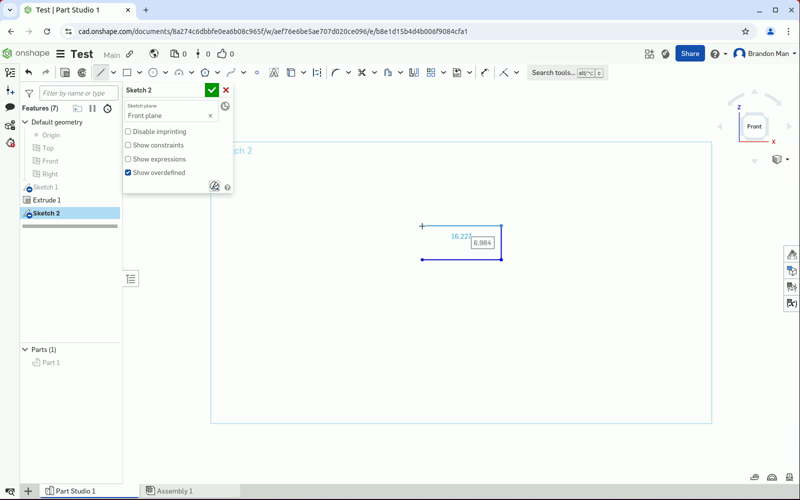
click(422, 225)
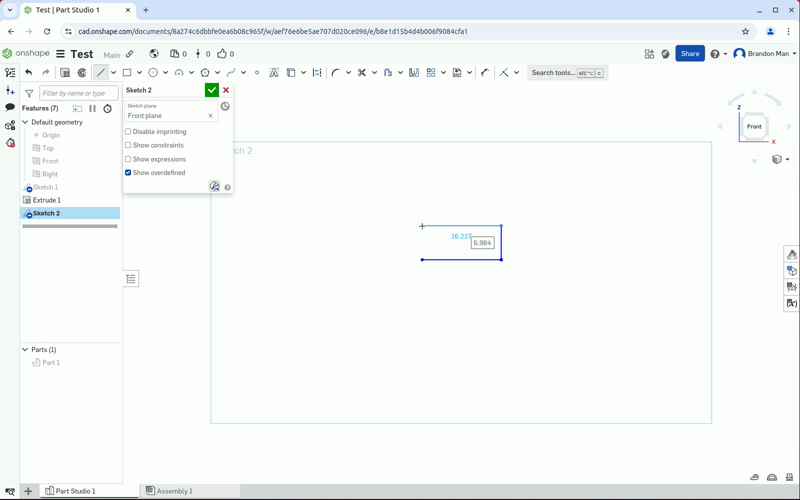
key_up(shift)
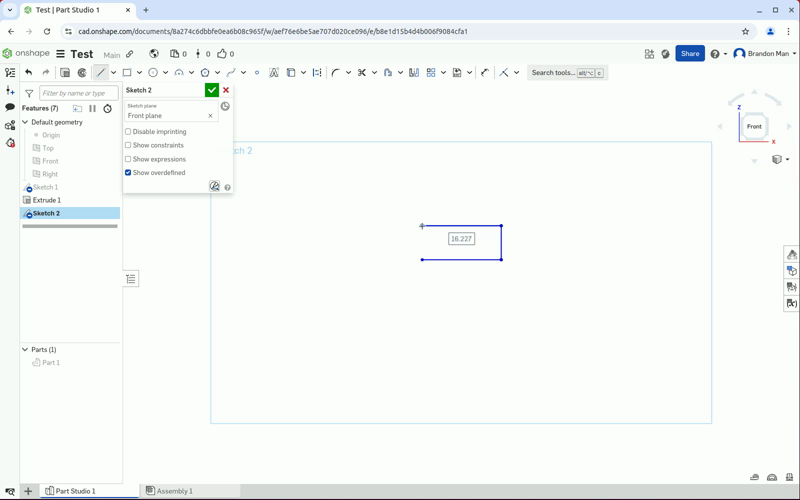
mouse_move(452, 225)
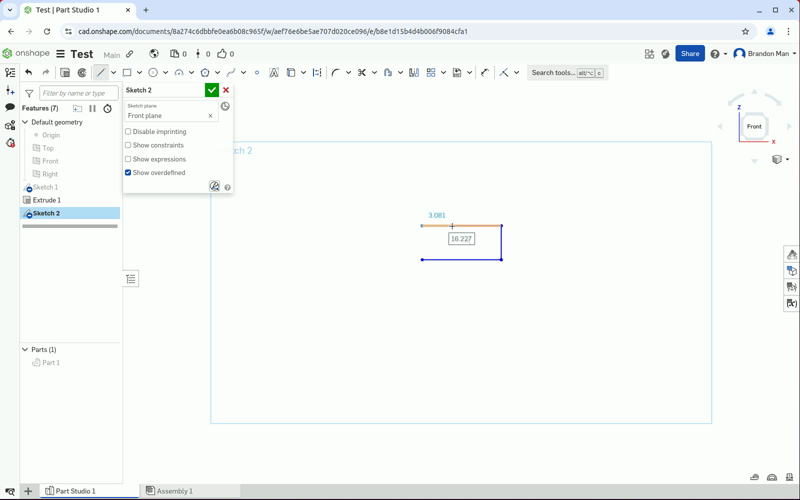
key_down(shift)
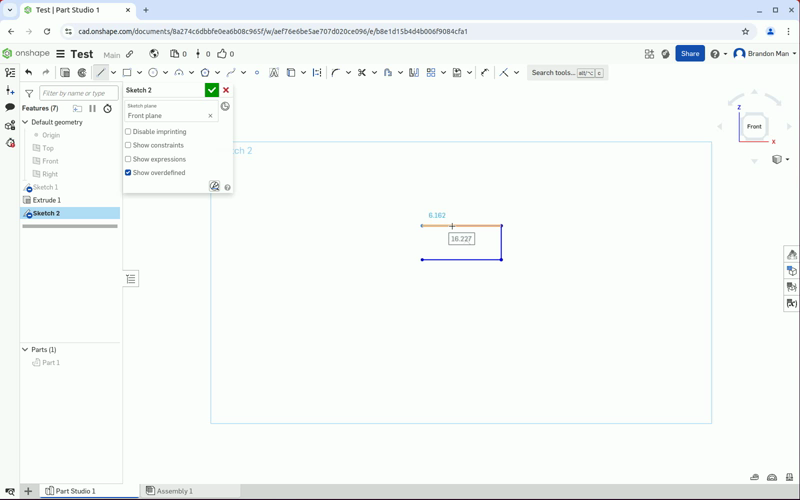
mouse_move(422, 259)
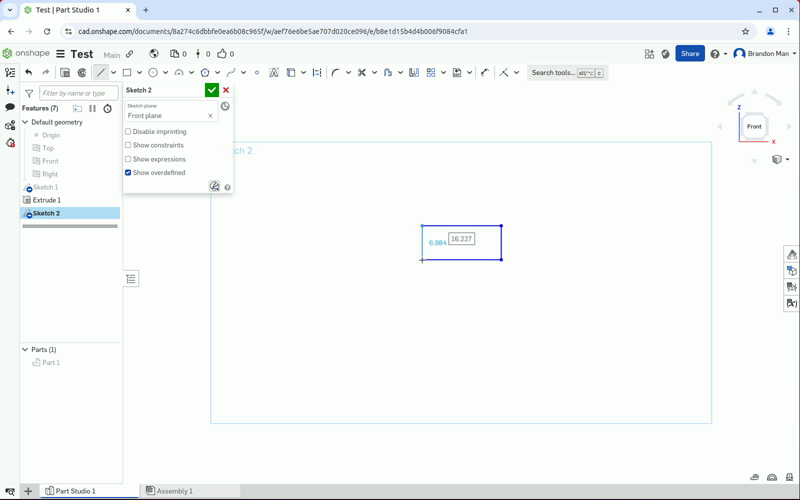
key_up(shift)
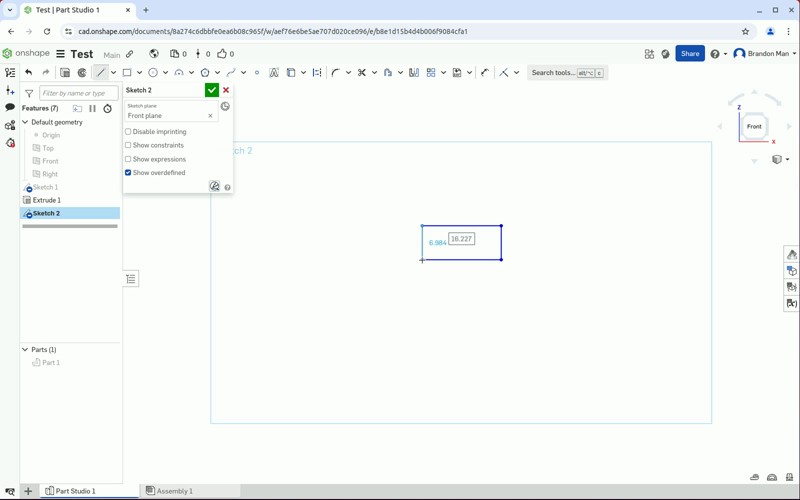
click(422, 259)
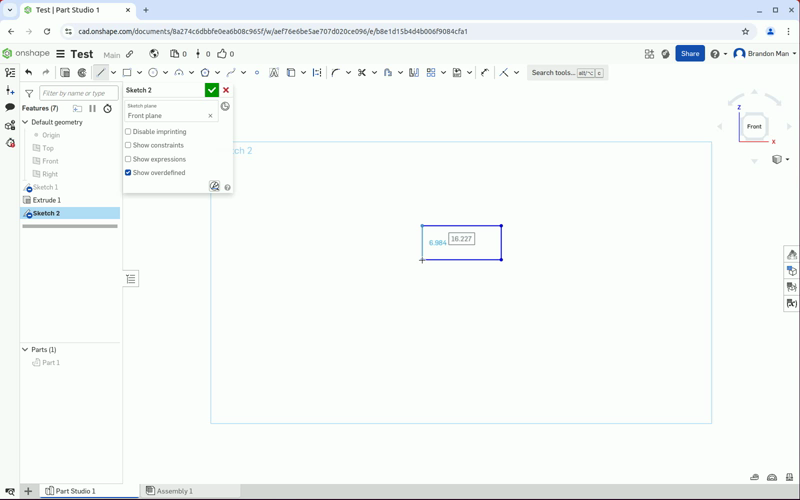
key(esc)
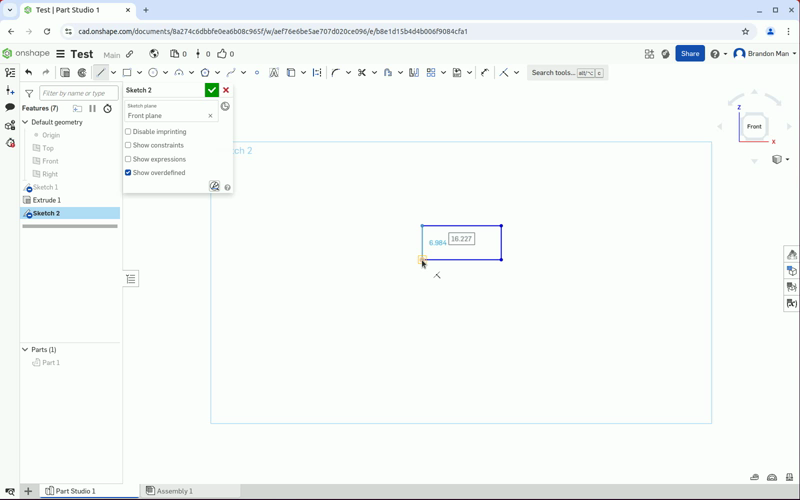
mouse_move(428, 236)
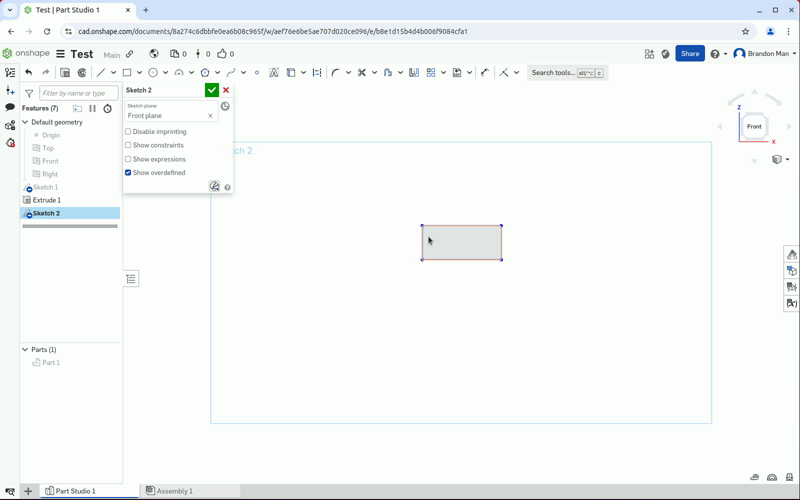
click(428, 236)
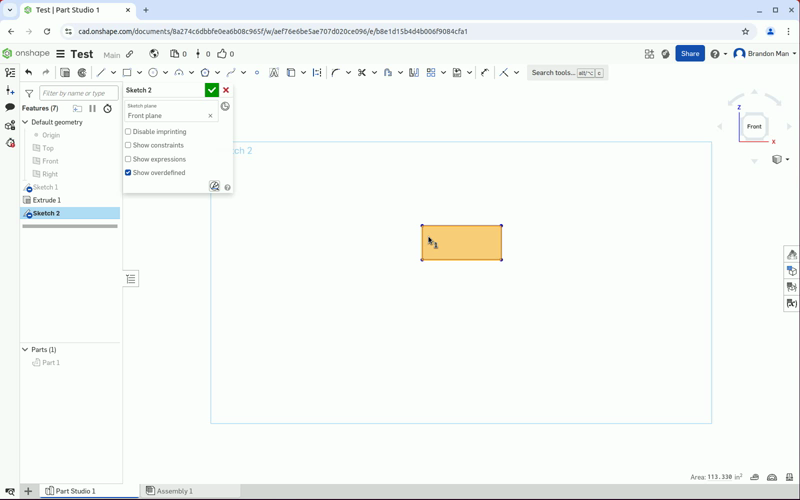
mouse_move(73, 352)
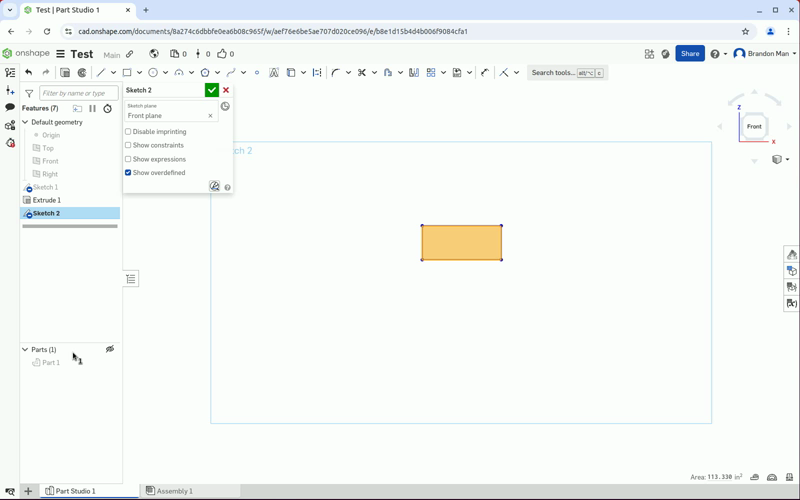
key(shift+y)
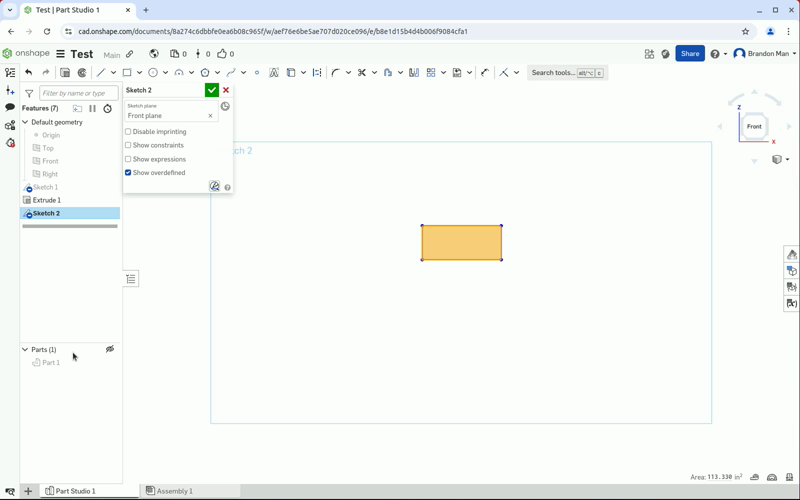
key(shift+e)
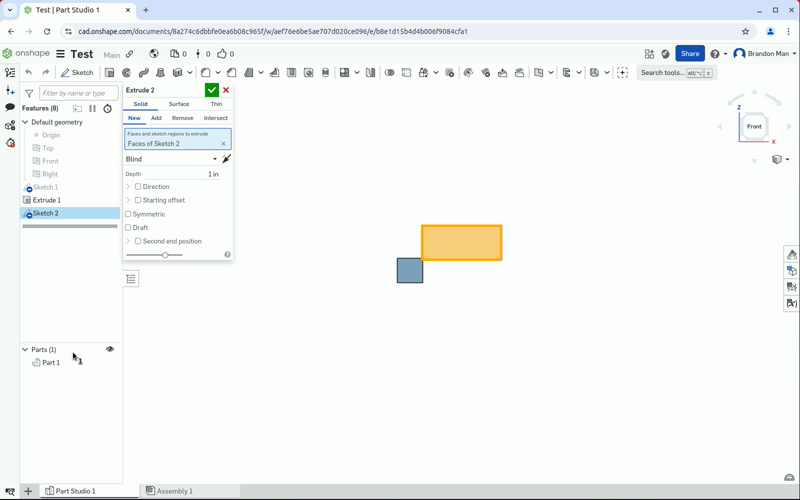
mouse_move(143, 106)
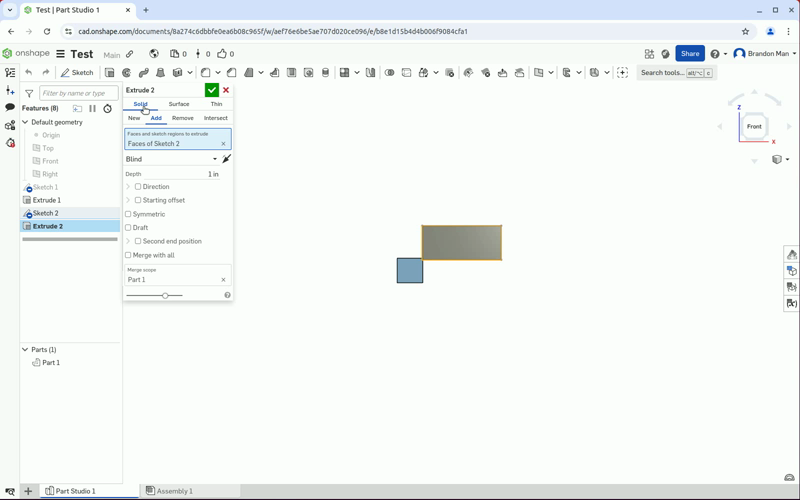
click(143, 106)
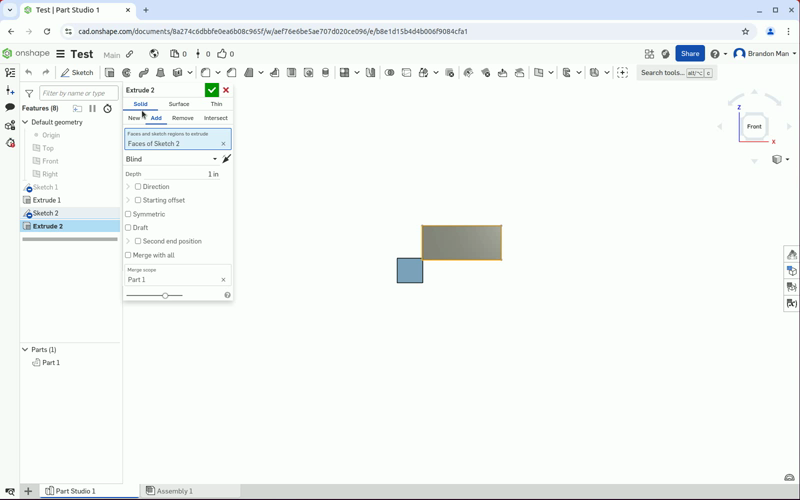
mouse_move(137, 120)
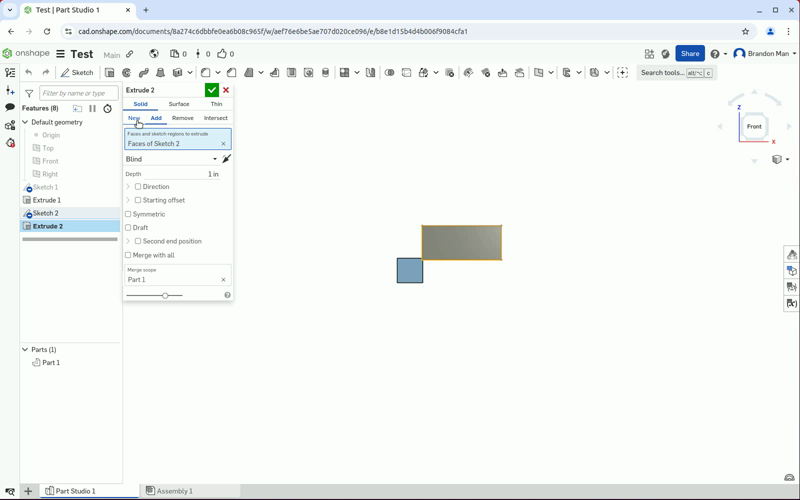
click(137, 120)
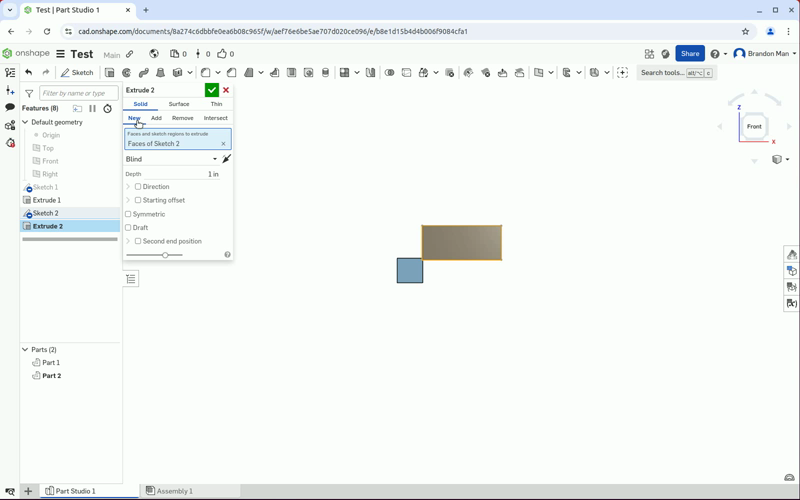
key(tab, 4)
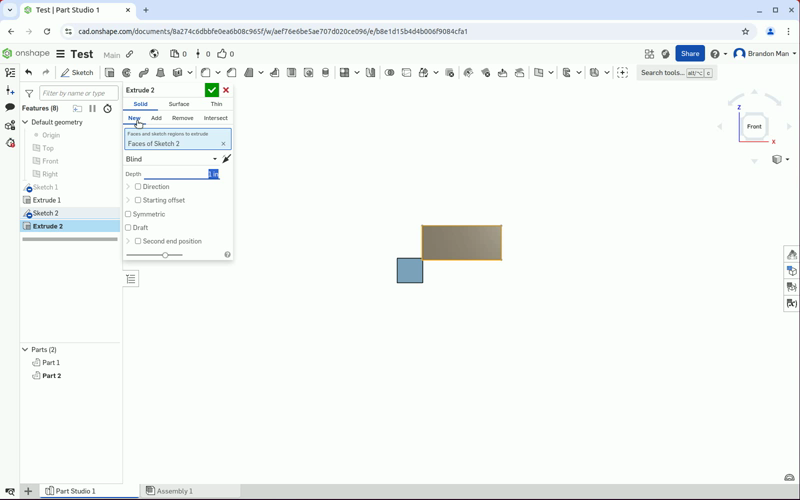
text(23.108)
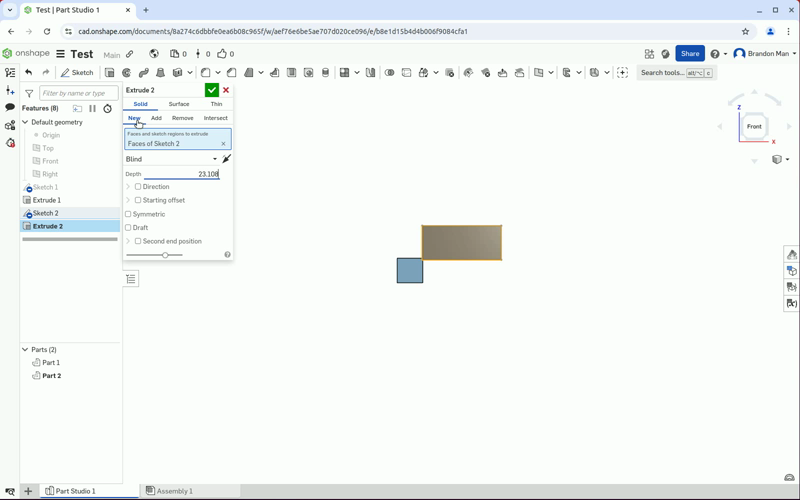
key(enter)
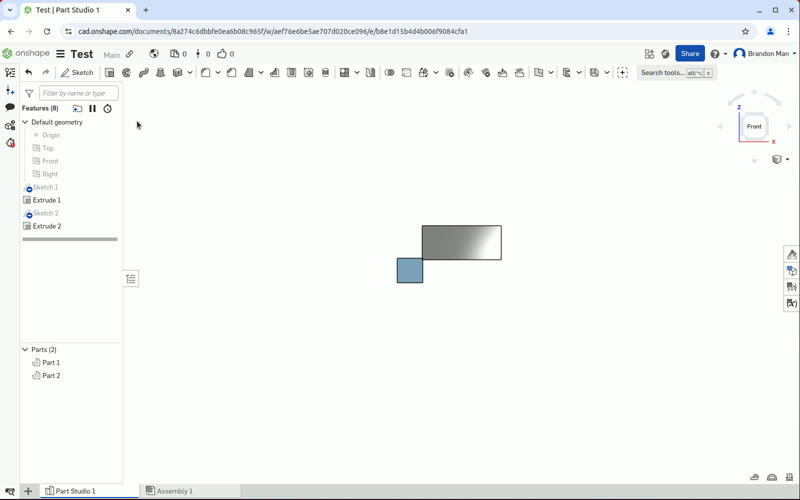
key(shift+h)
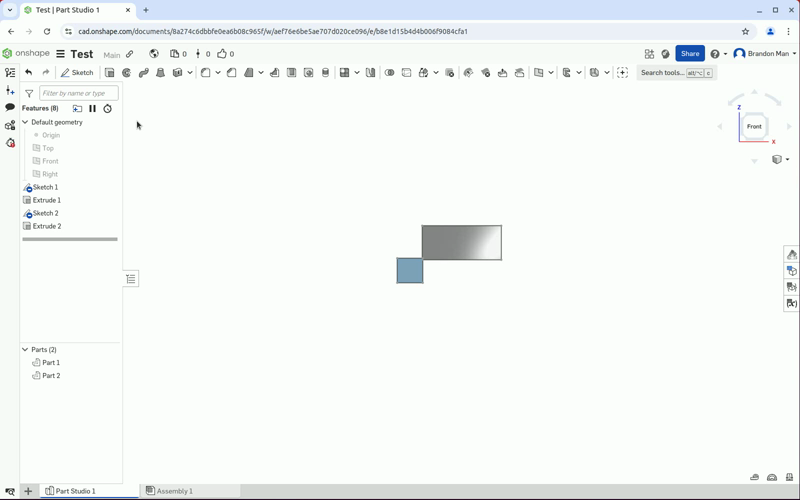
key(shift+h)
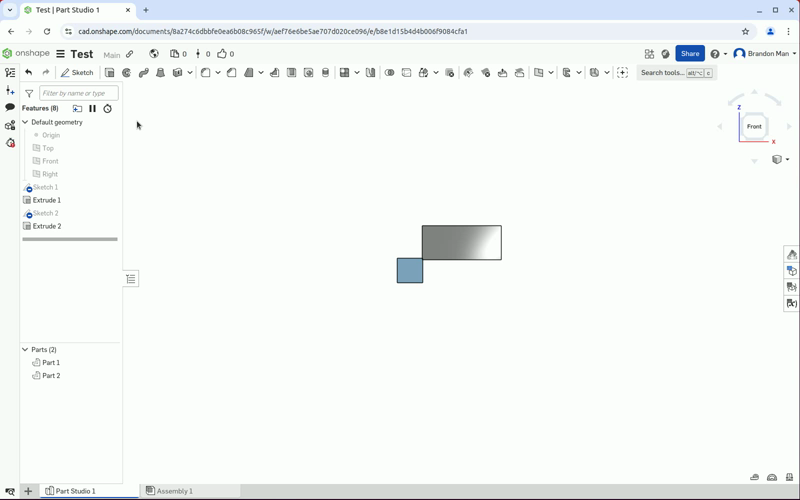
mouse_move(73, 189)
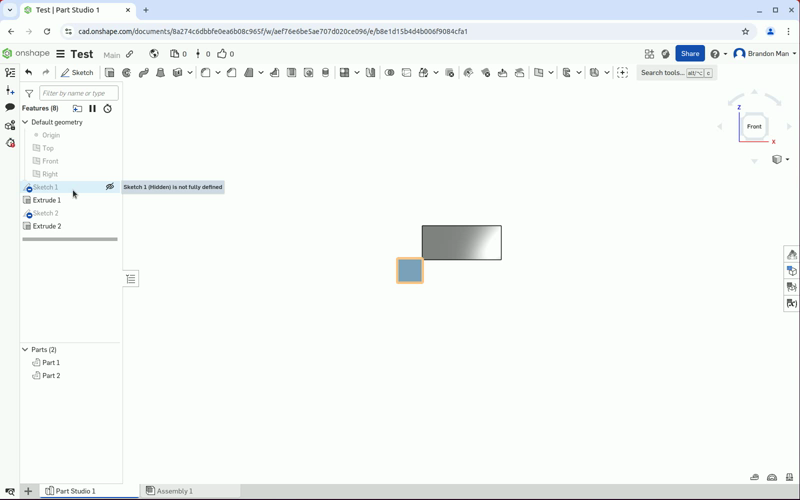
click(73, 189)
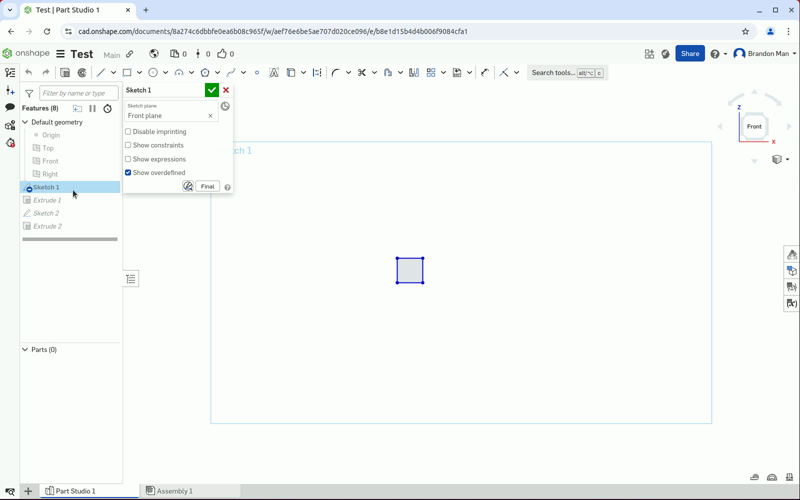
mouse_move(229, 92)
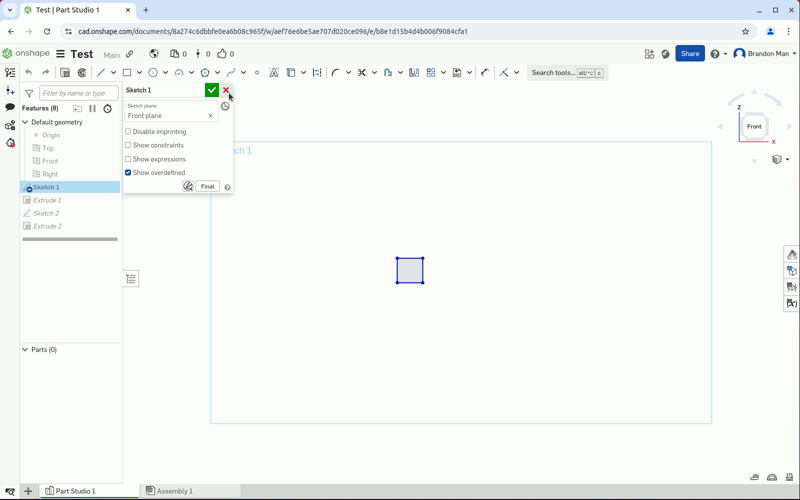
click(229, 92)
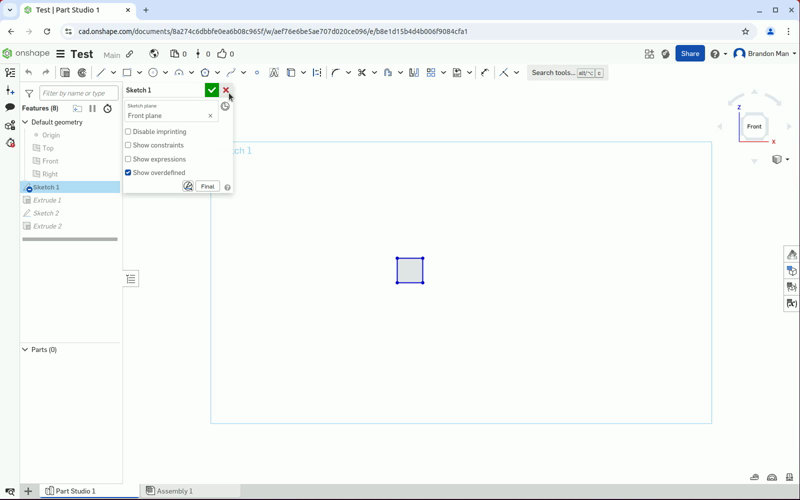
key(shift+s)
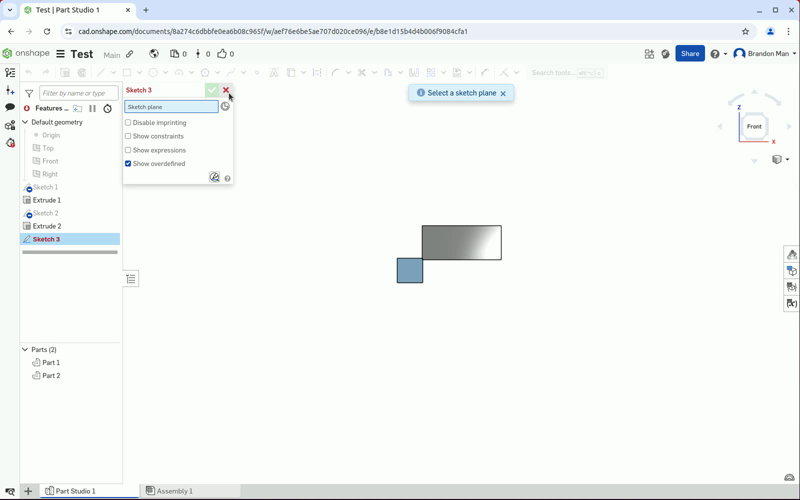
mouse_move(73, 163)
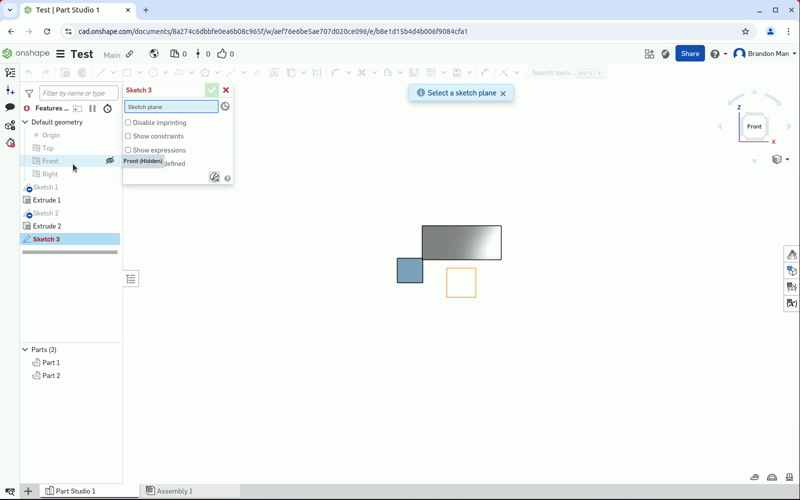
click(73, 163)
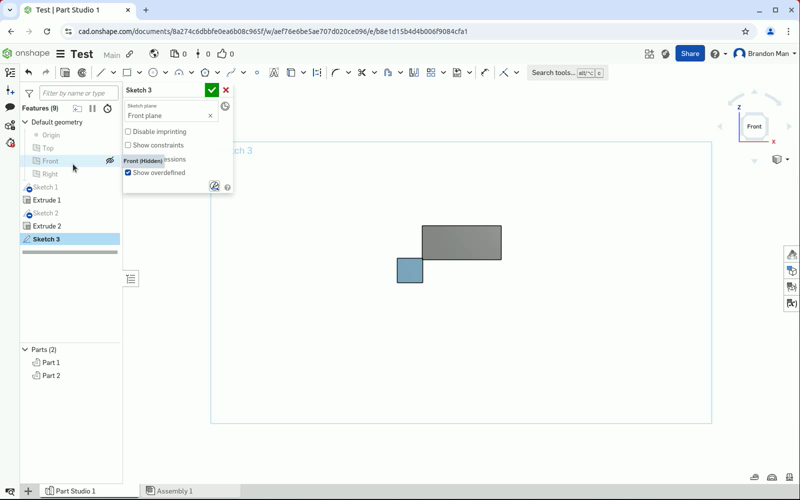
mouse_move(73, 352)
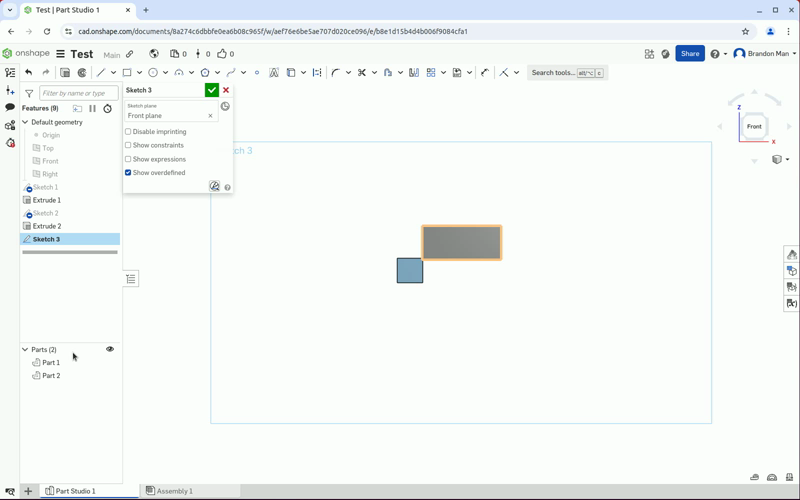
key(y)
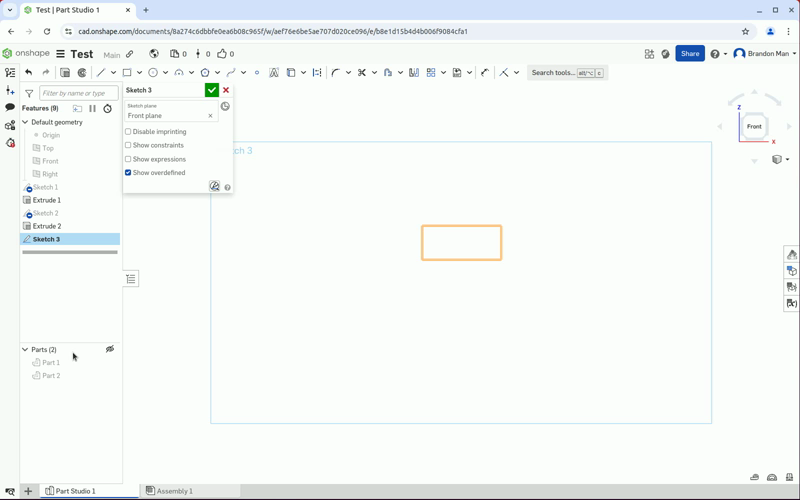
key(l)
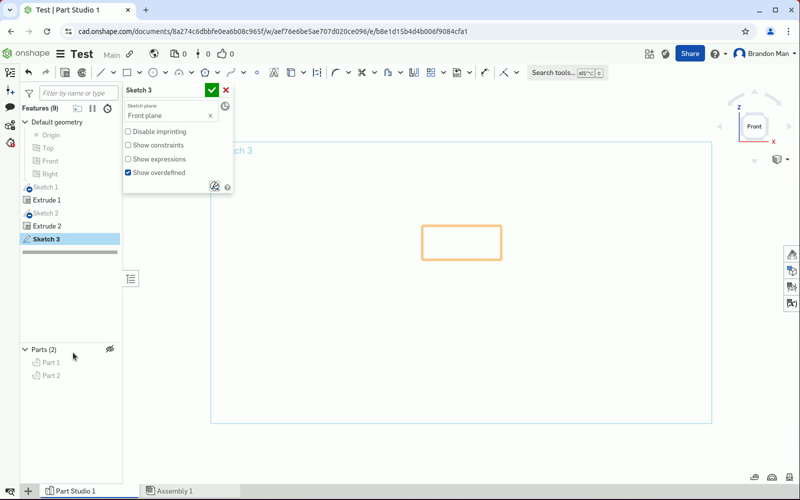
key_down(shift)
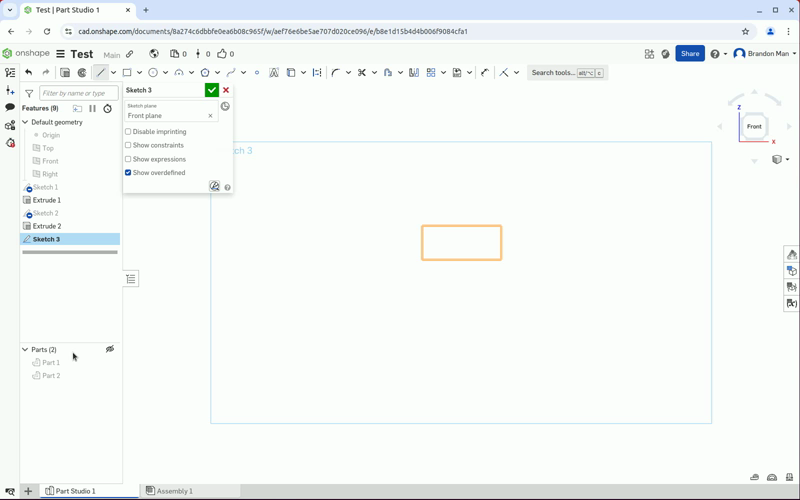
mouse_move(500, 282)
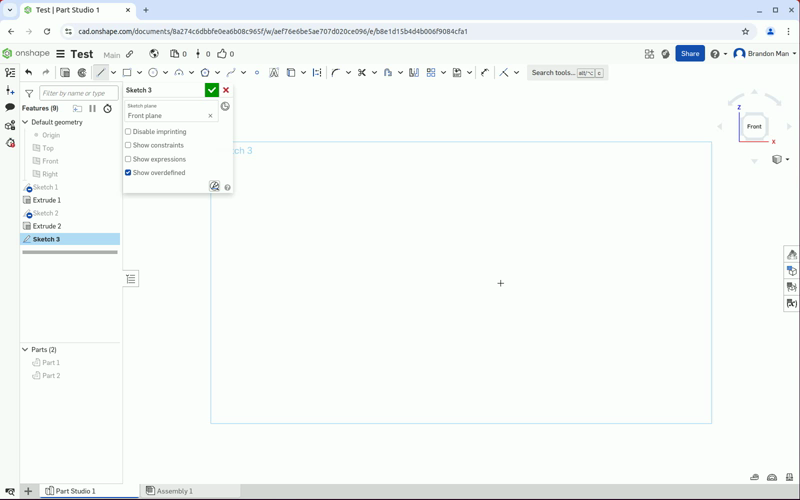
click(500, 282)
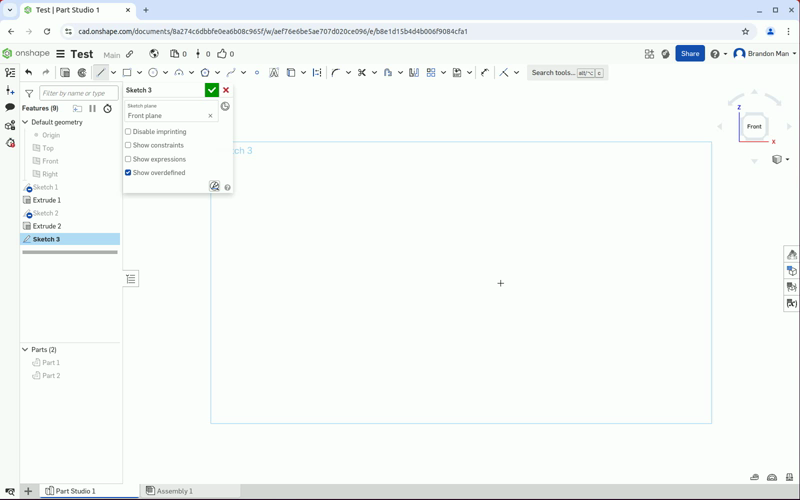
key_up(shift)
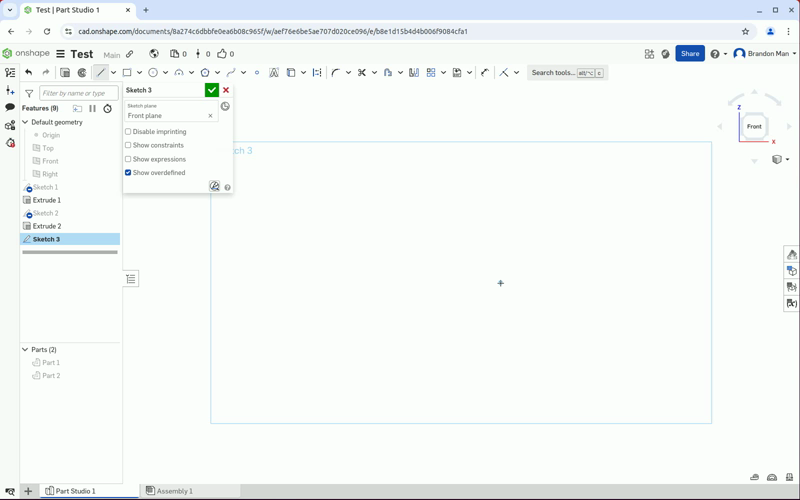
key_down(shift)
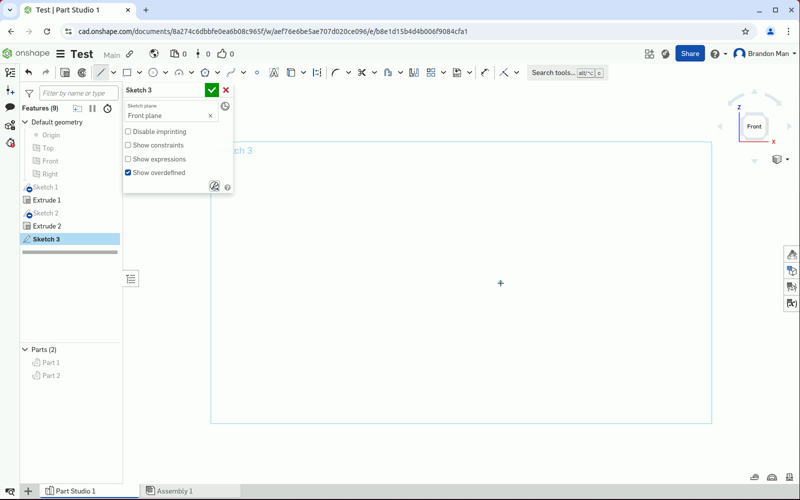
mouse_move(530, 282)
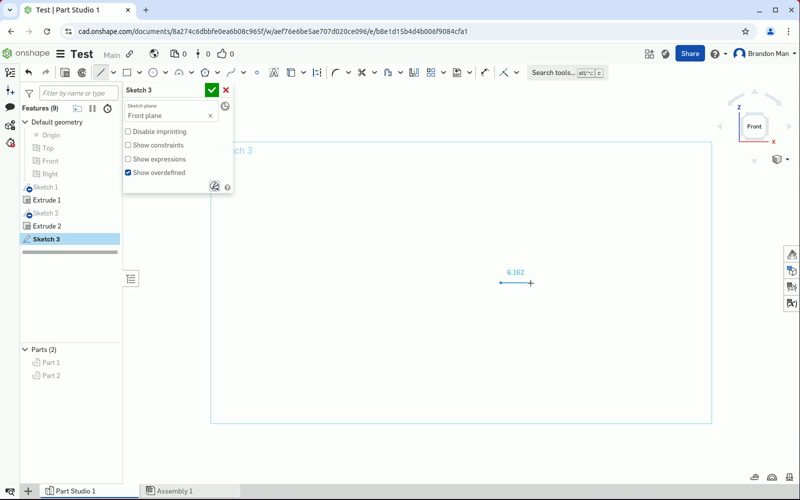
mouse_move(524, 282)
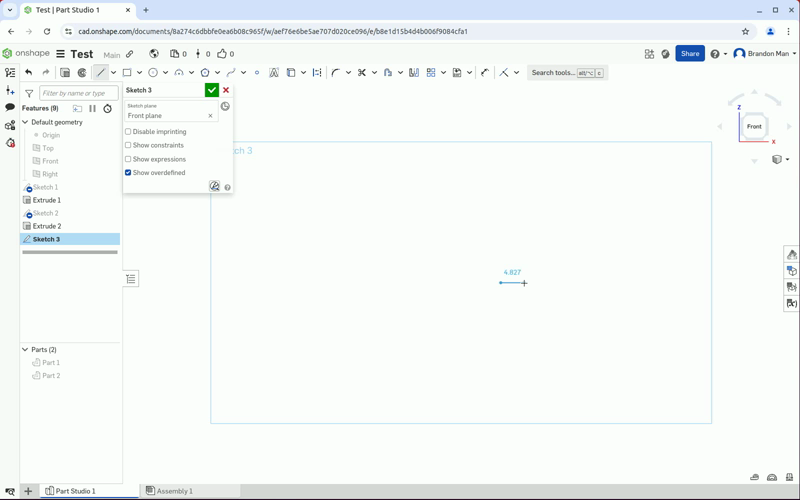
click(524, 282)
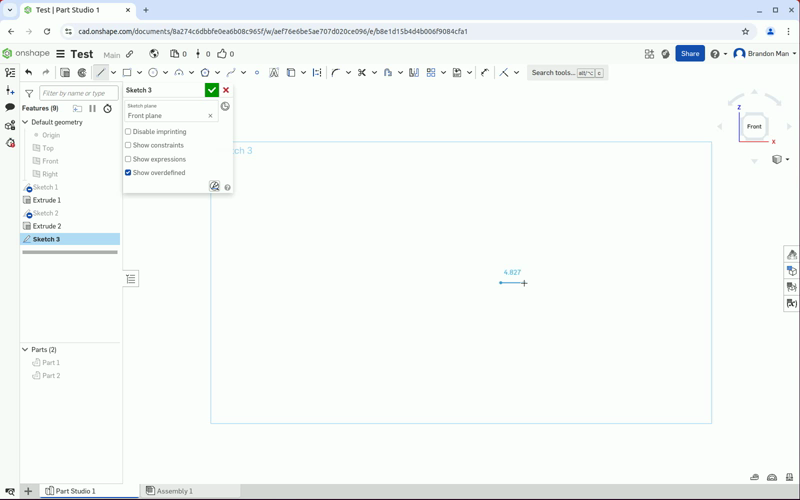
key_up(shift)
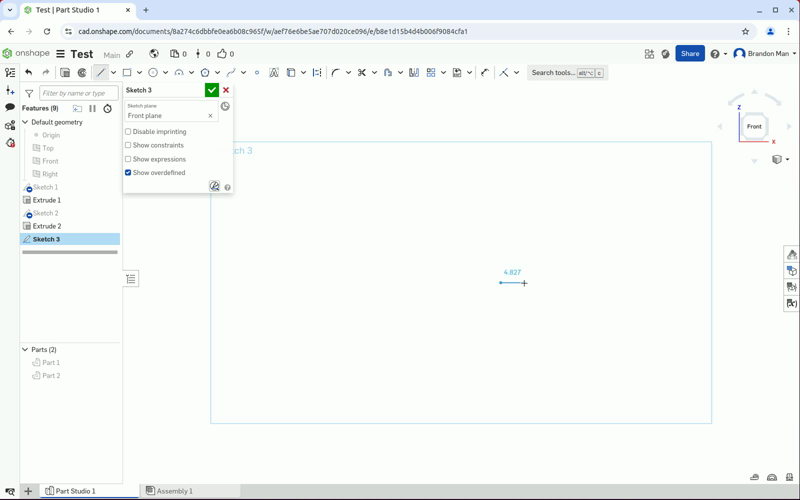
key_down(shift)
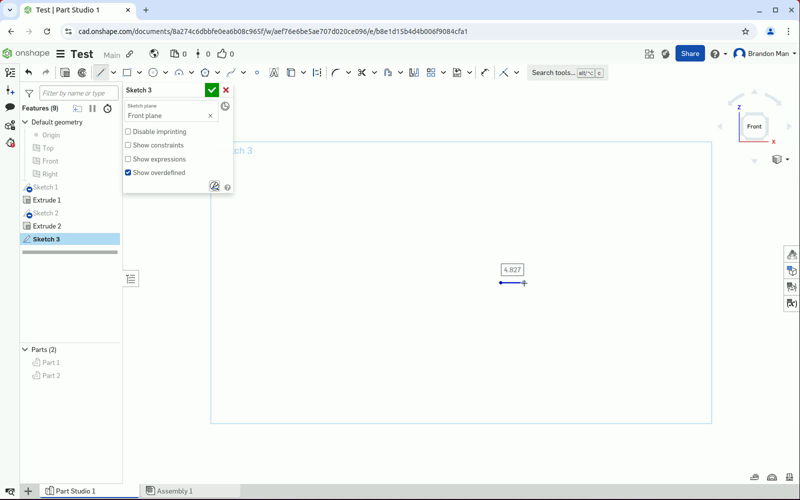
mouse_move(554, 282)
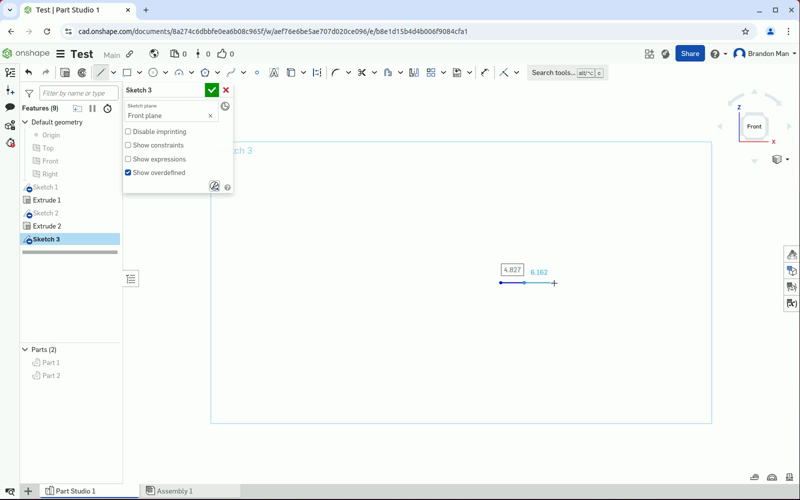
mouse_move(524, 258)
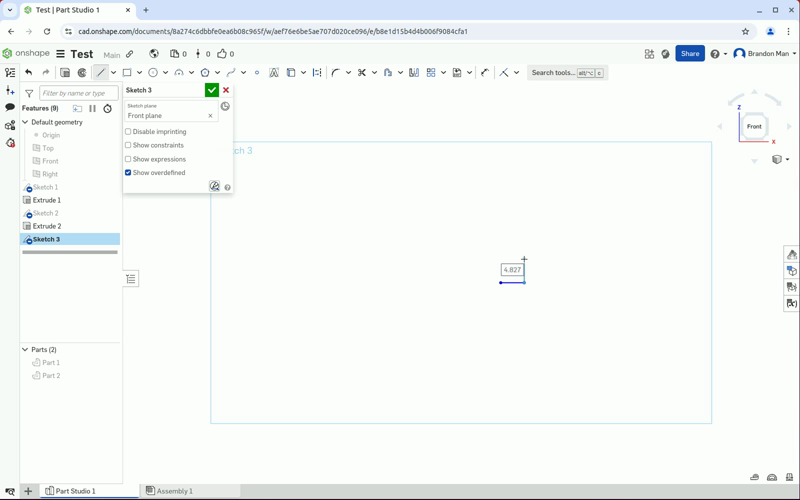
click(524, 258)
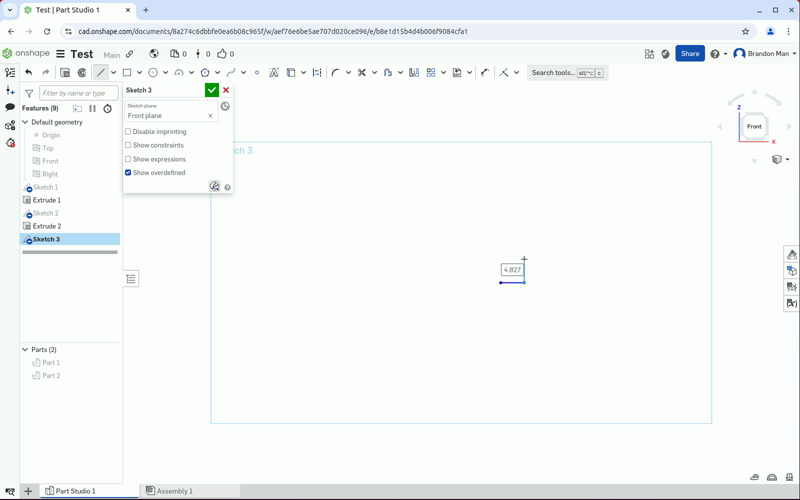
key_up(shift)
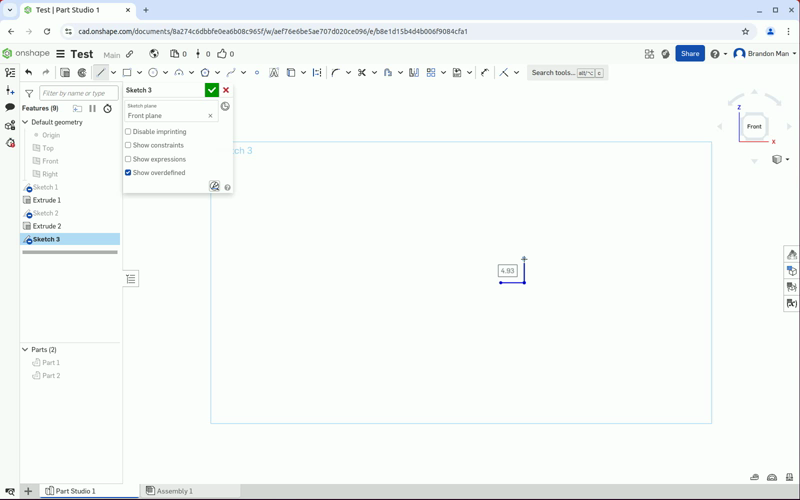
key_down(shift)
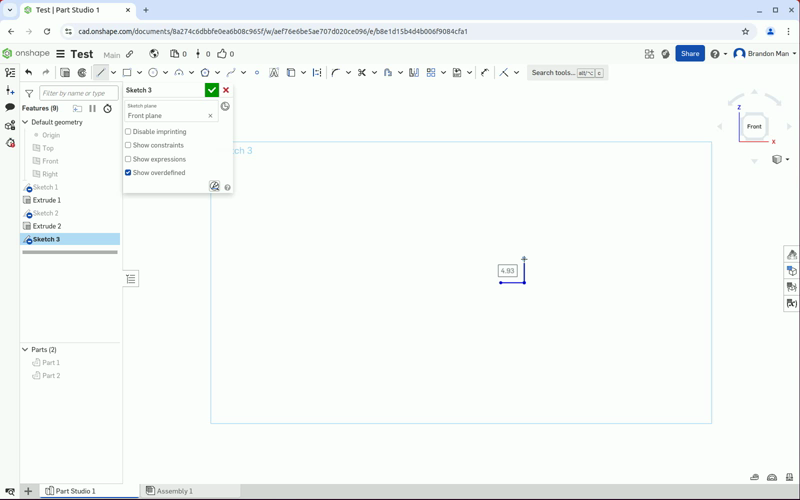
mouse_move(554, 258)
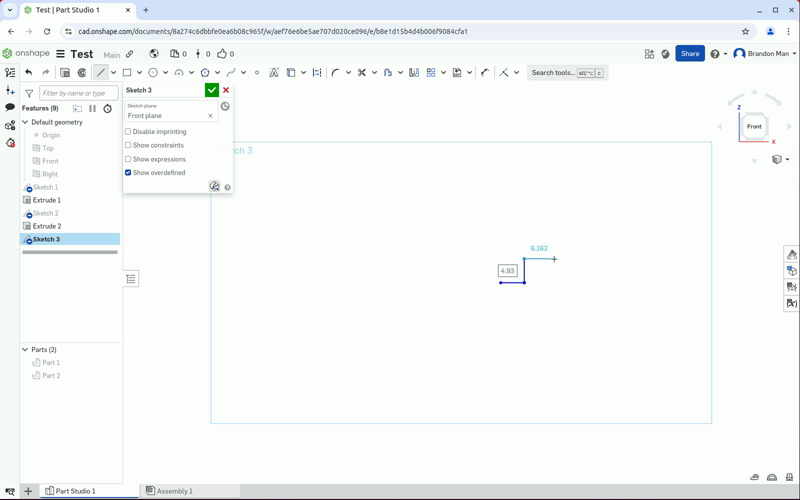
mouse_move(500, 258)
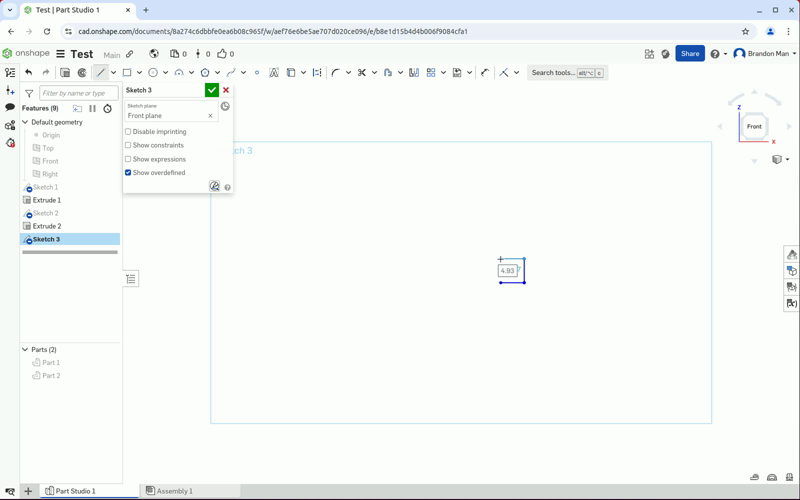
click(500, 258)
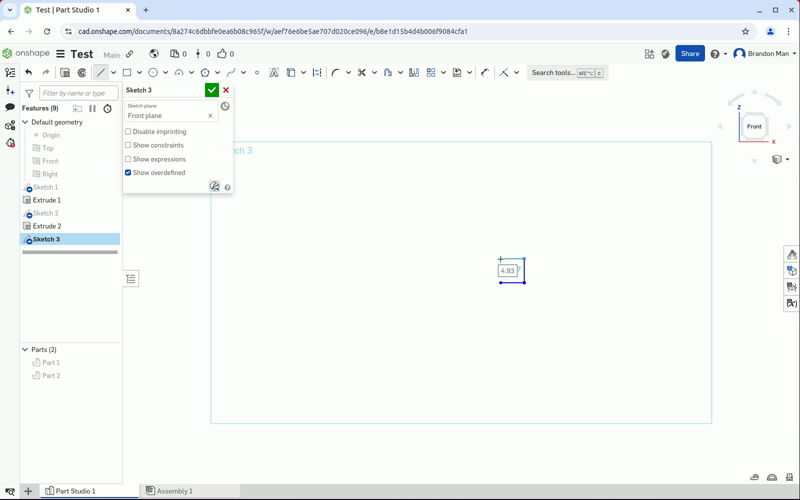
key_up(shift)
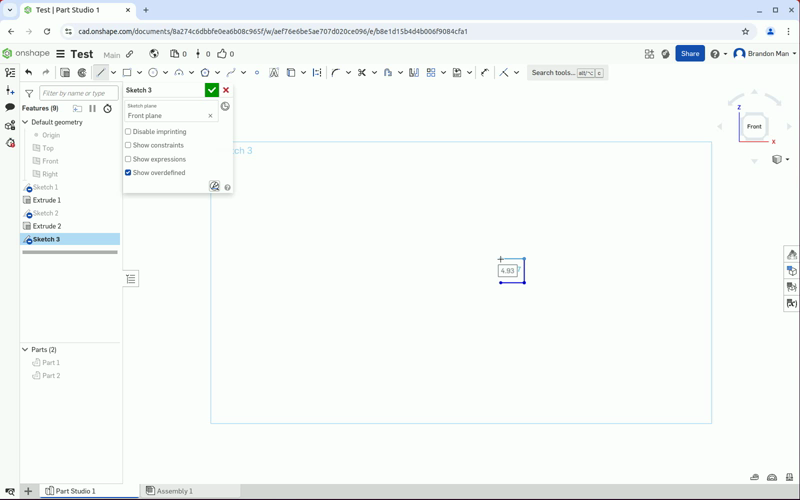
mouse_move(530, 258)
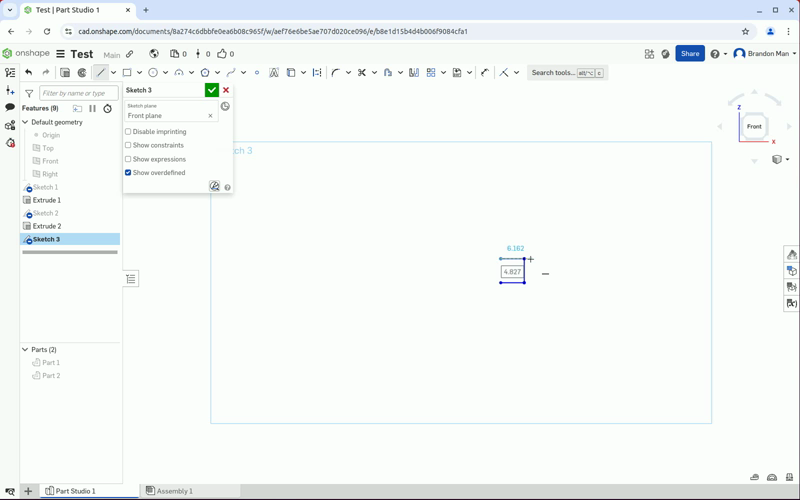
key_down(shift)
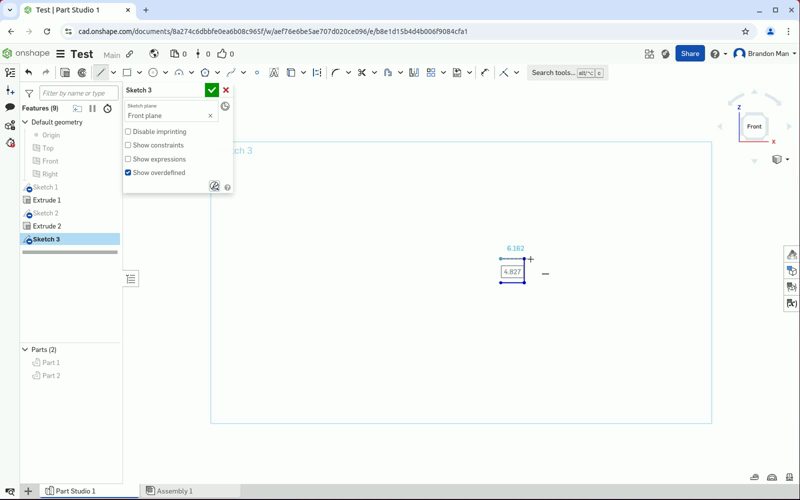
mouse_move(500, 282)
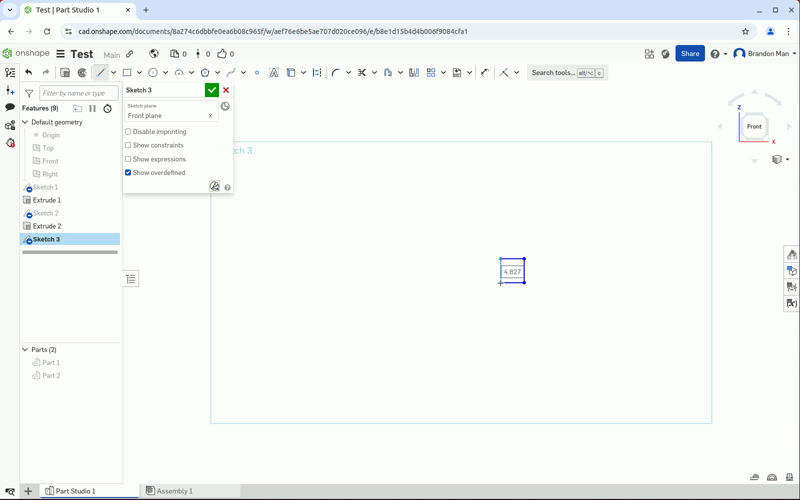
key_up(shift)
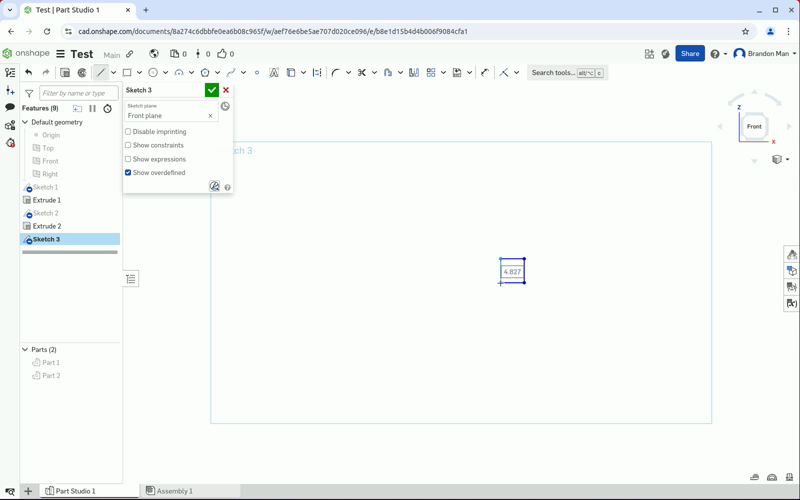
click(500, 282)
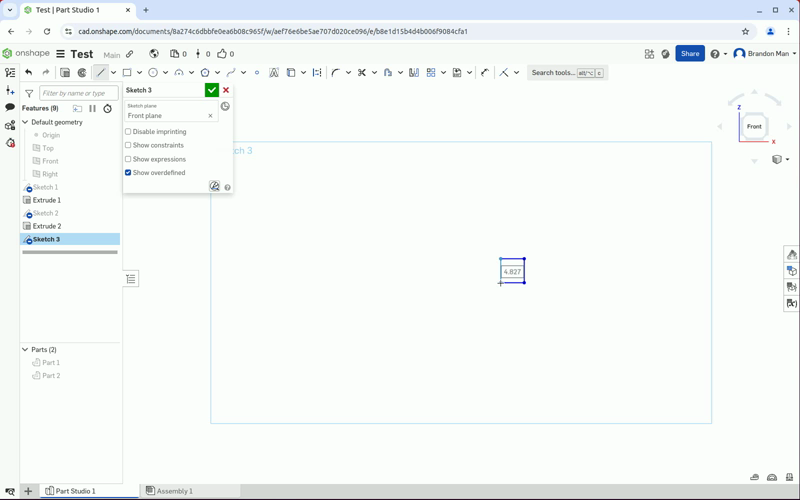
key(esc)
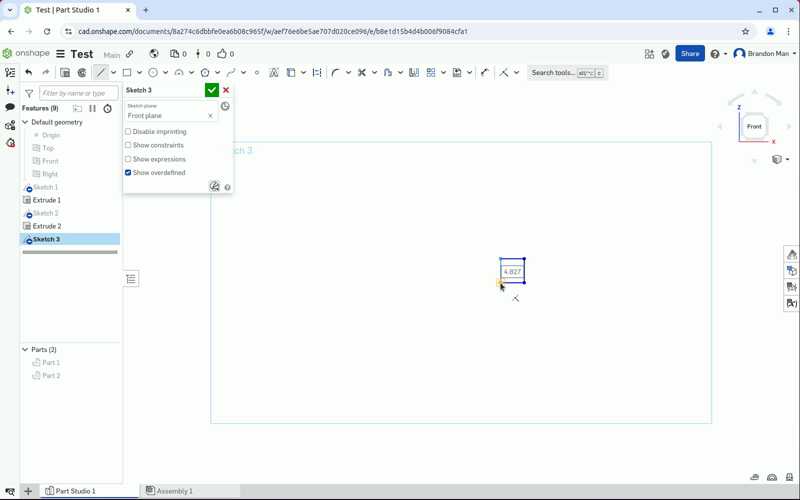
mouse_move(521, 264)
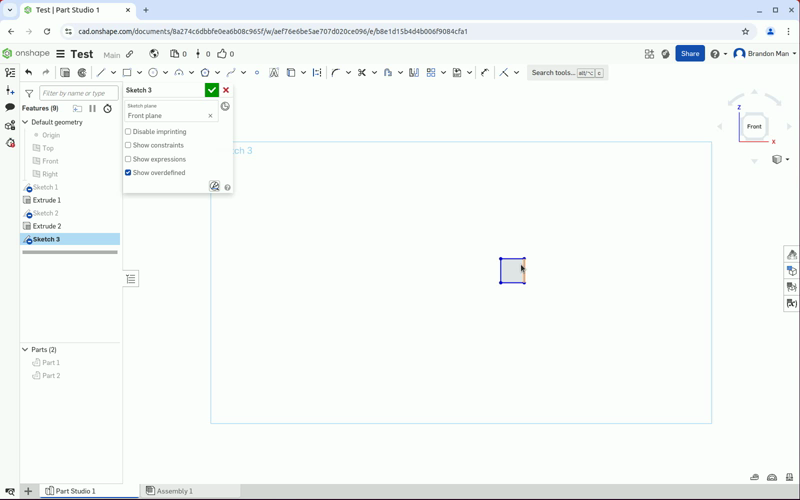
scroll(6)
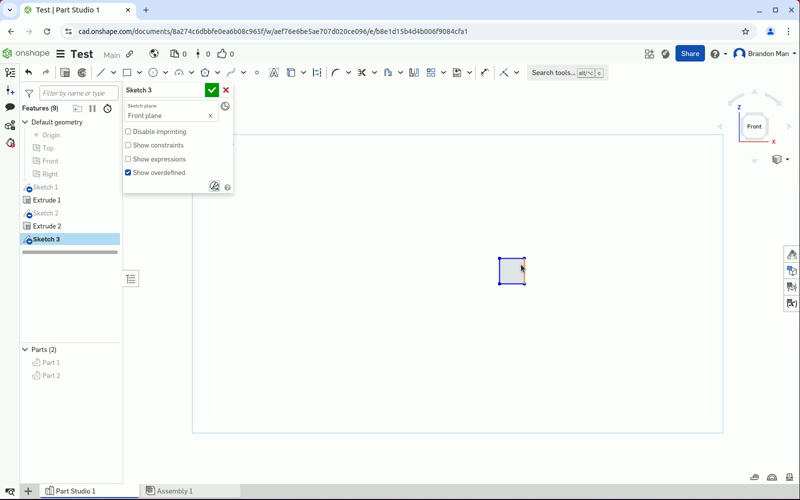
scroll(6)
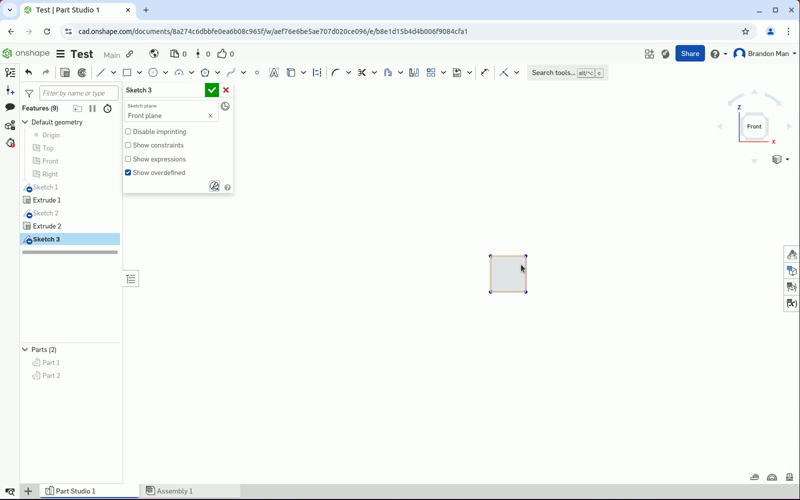
scroll(6)
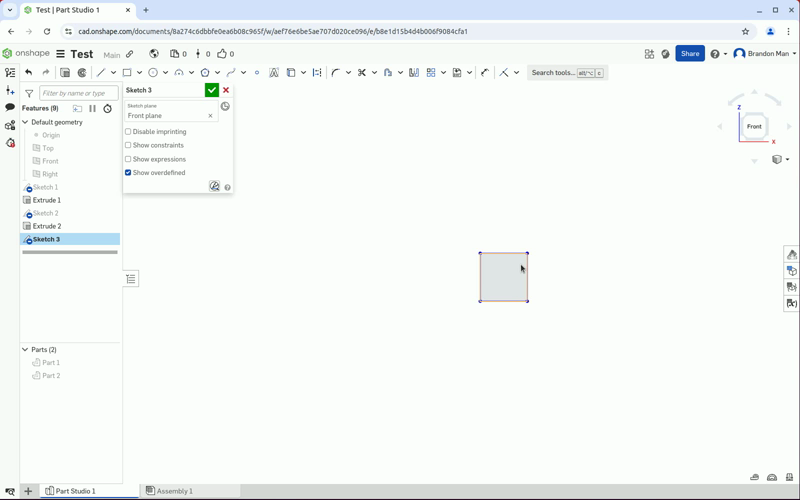
scroll(6)
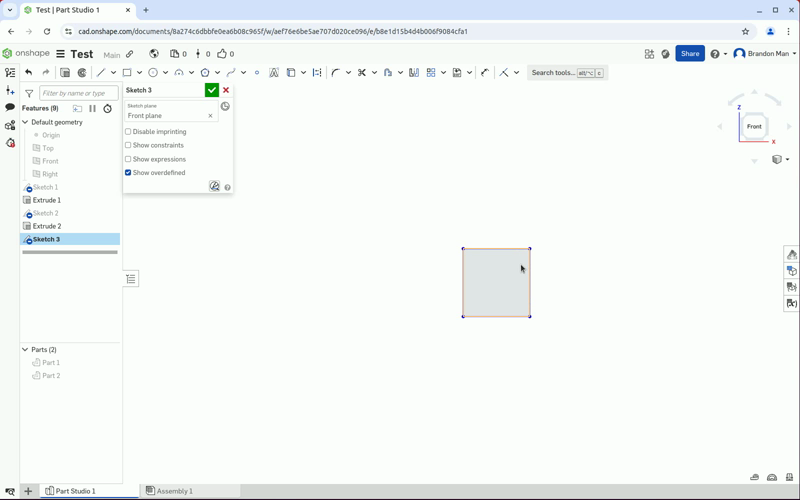
scroll(6)
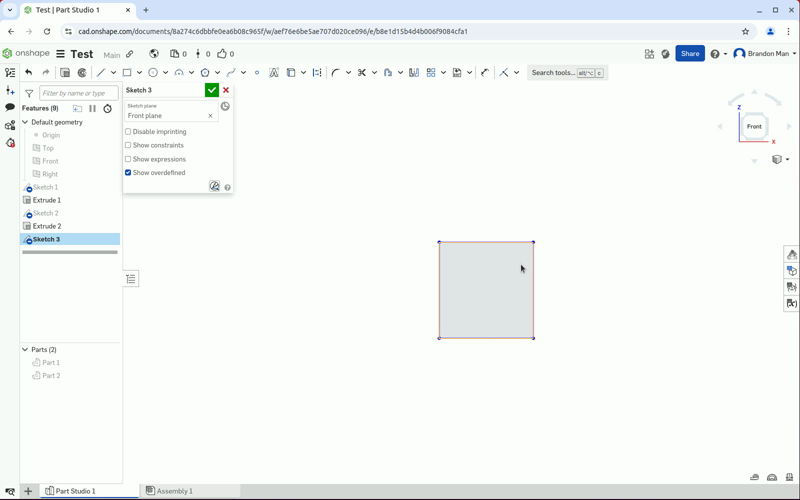
scroll(6)
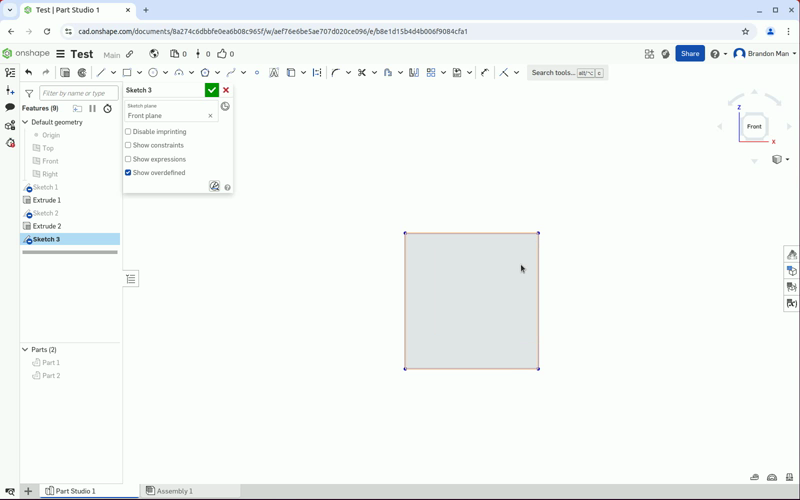
scroll(6)
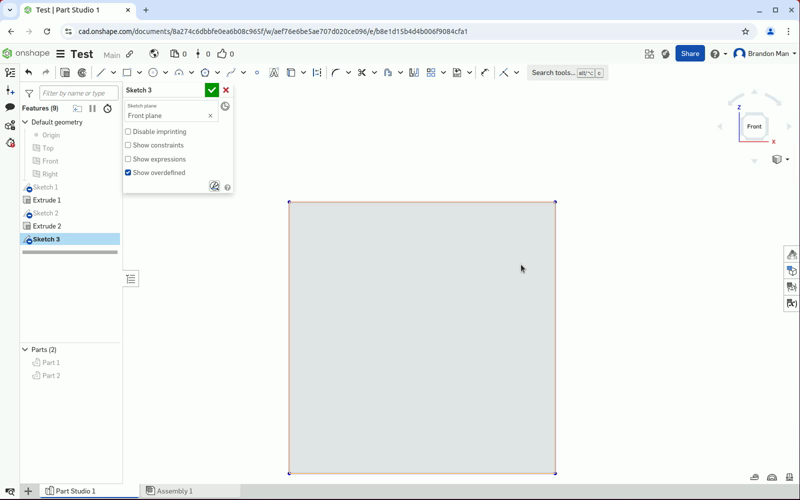
click(521, 264)
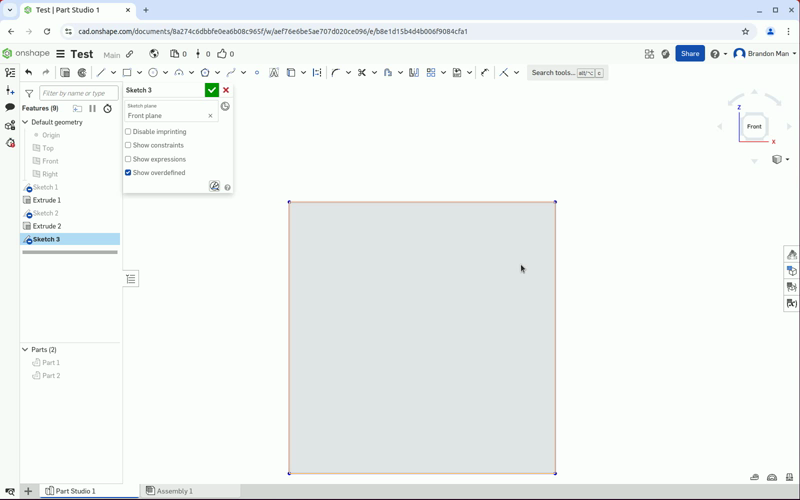
scroll(-6)
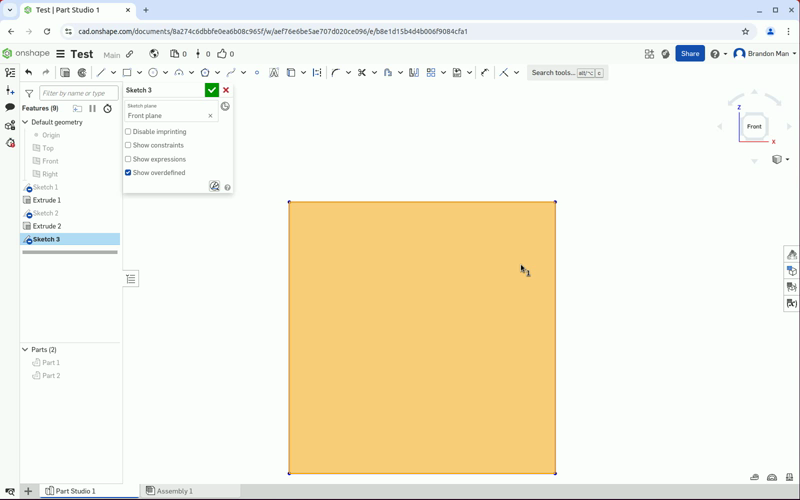
scroll(-6)
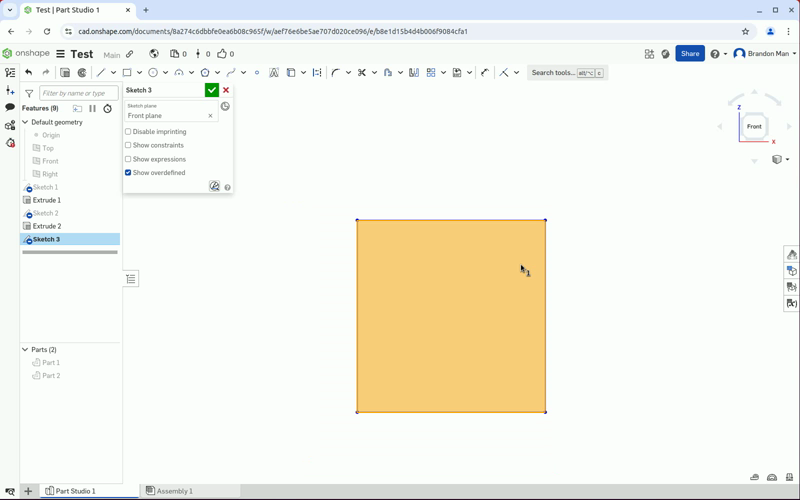
scroll(-6)
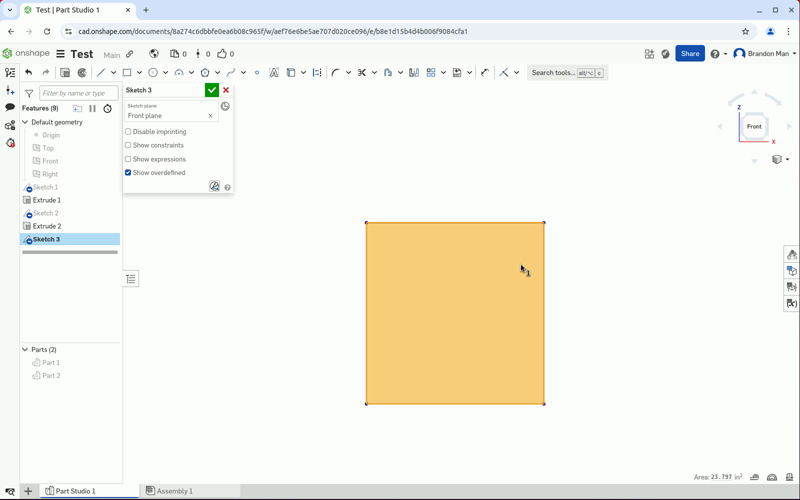
scroll(-6)
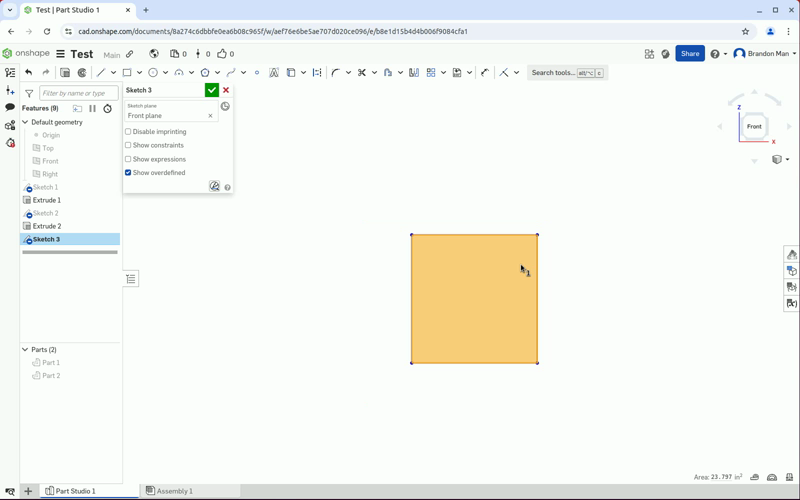
scroll(-6)
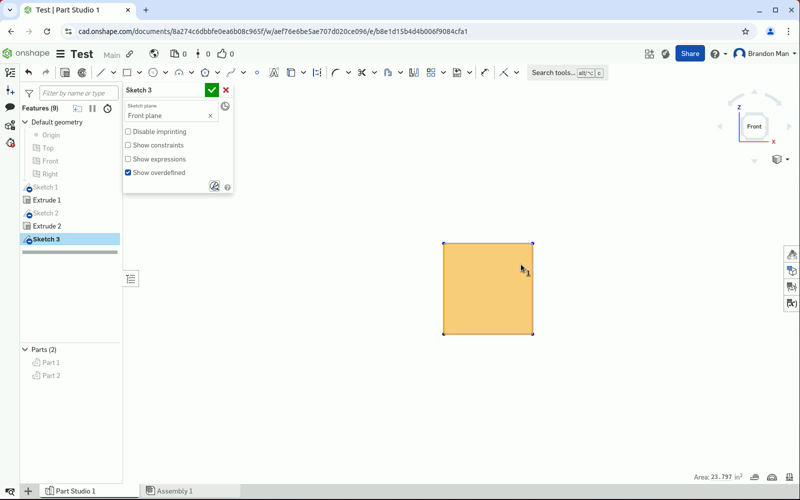
scroll(-6)
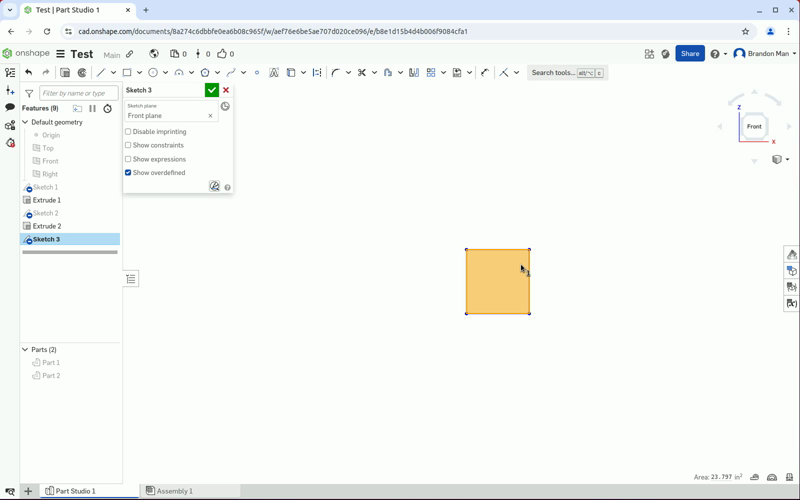
scroll(-6)
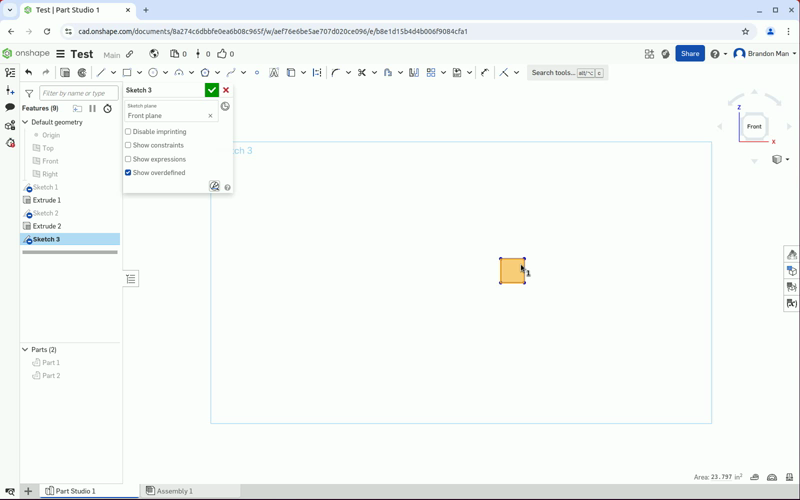
mouse_move(73, 352)
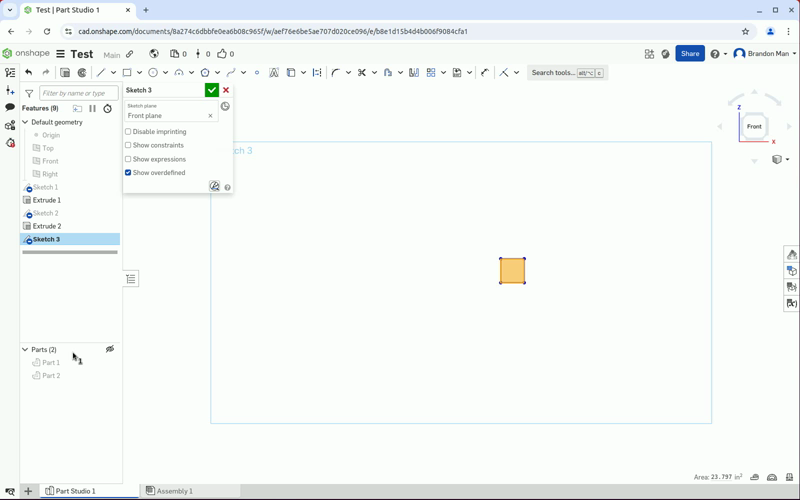
key(shift+y)
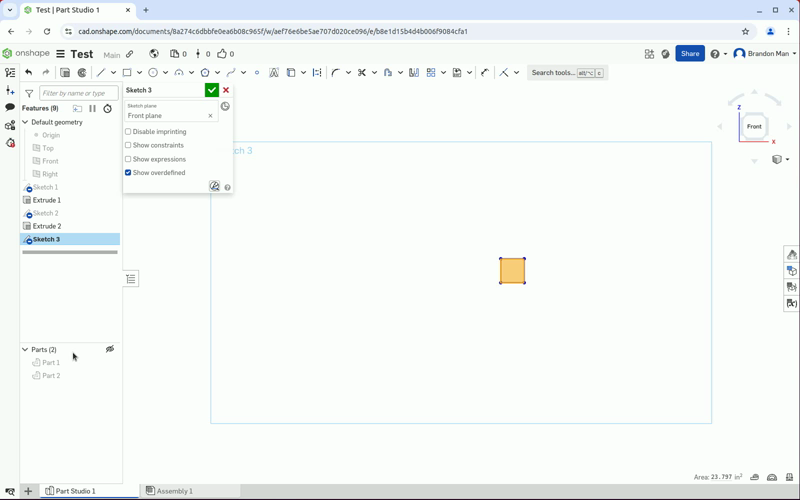
key(shift+e)
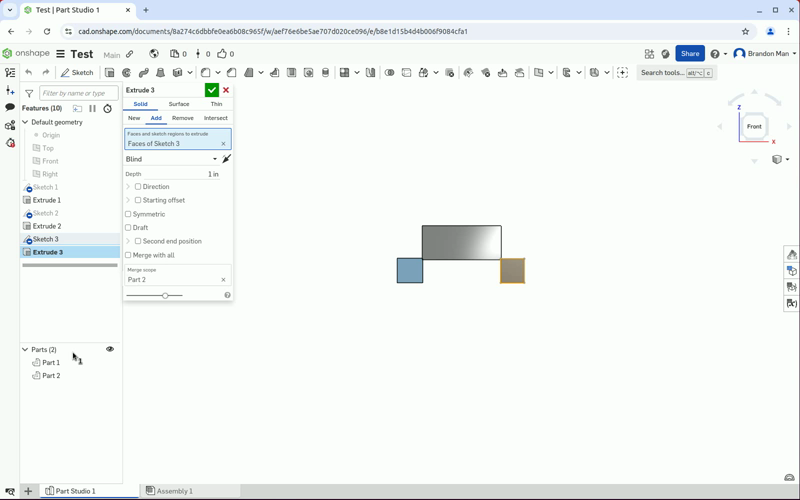
mouse_move(143, 106)
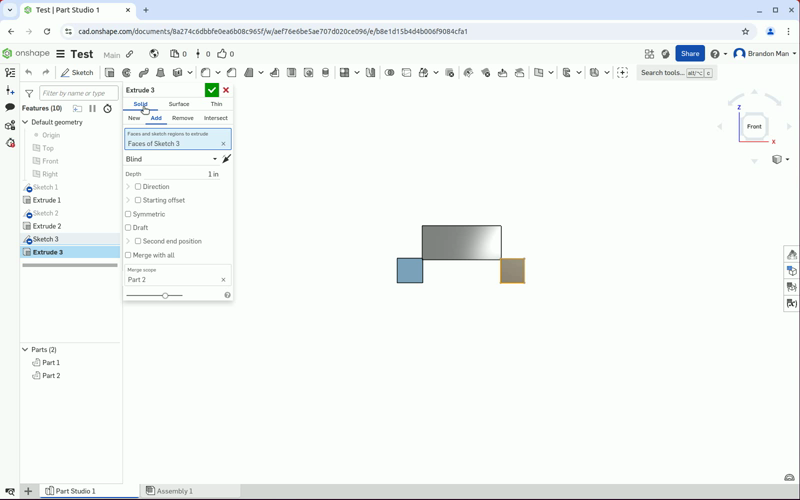
click(143, 106)
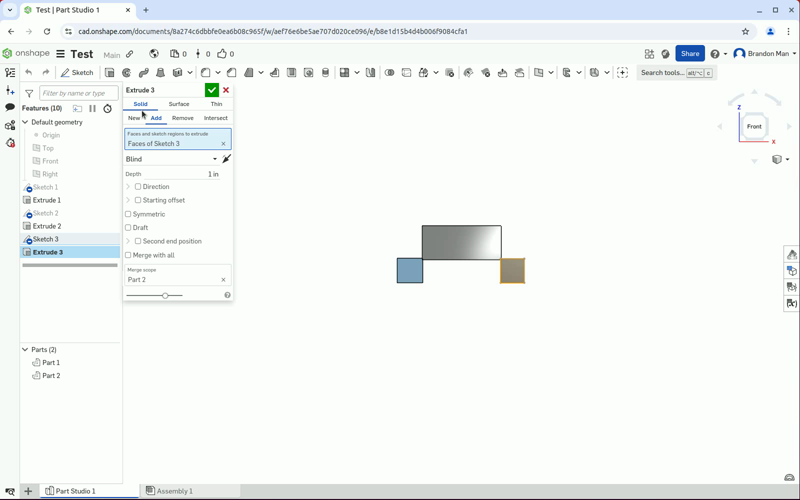
mouse_move(137, 120)
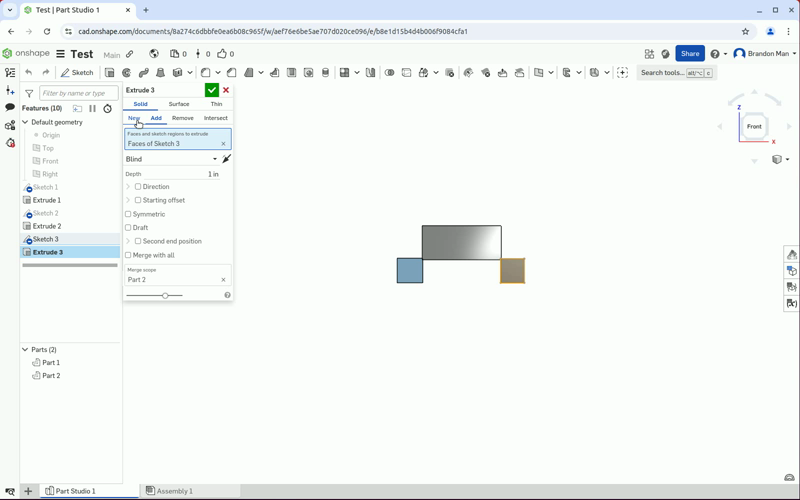
click(137, 120)
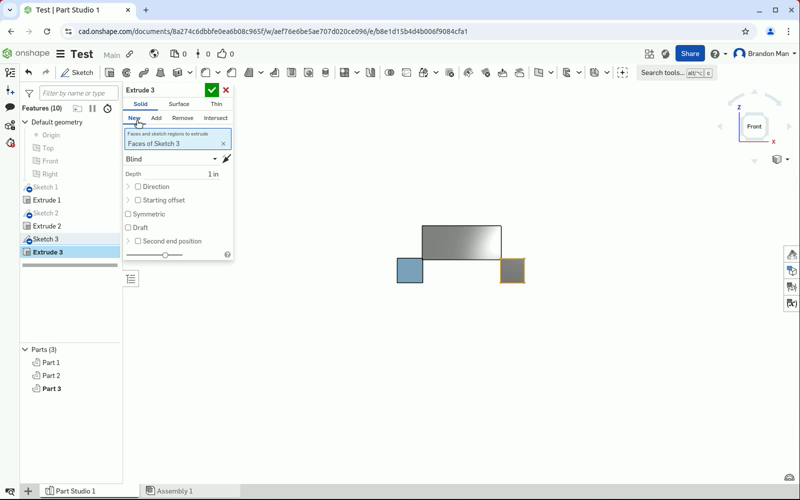
key(tab, 4)
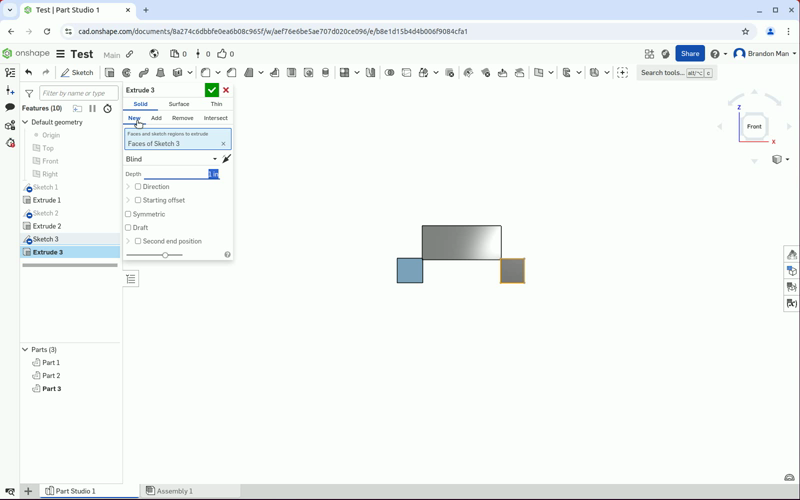
text(23.108)
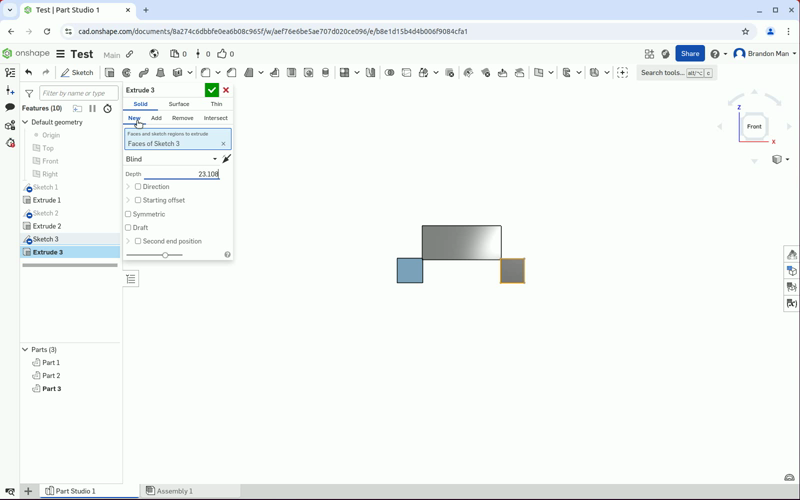
key(enter)
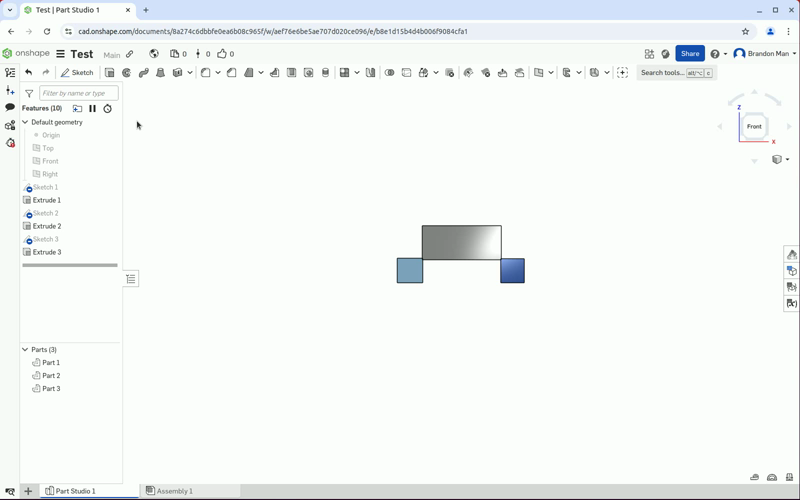
key(shift+h)
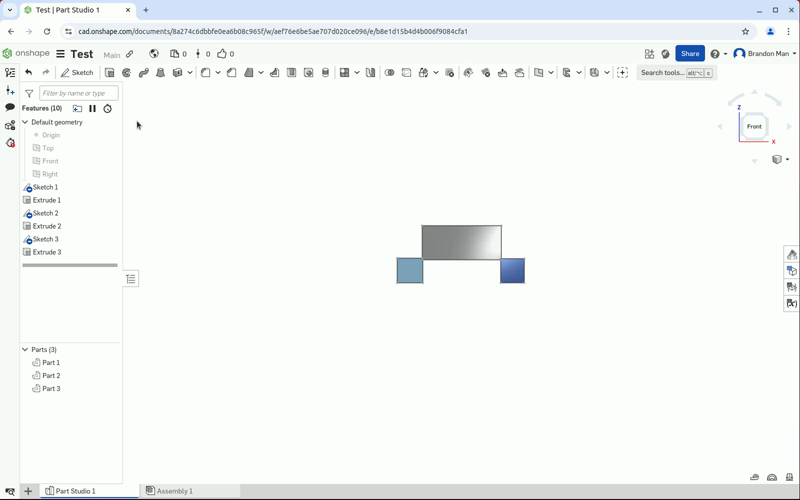
key(shift+h)
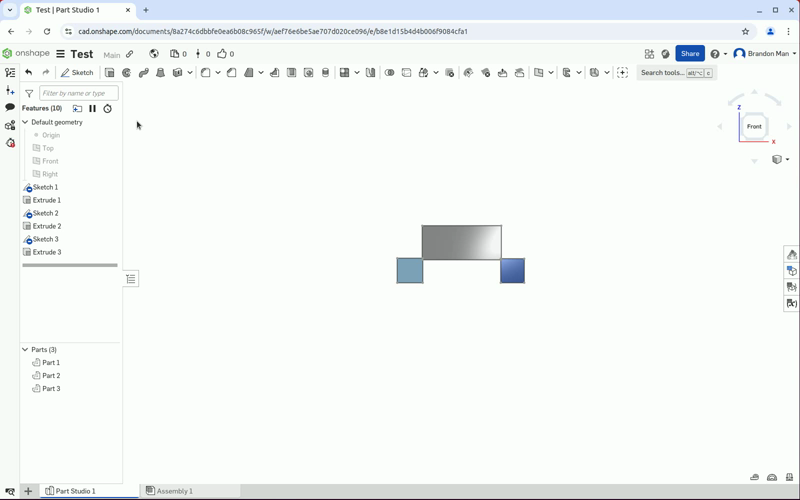
key(shift+7)
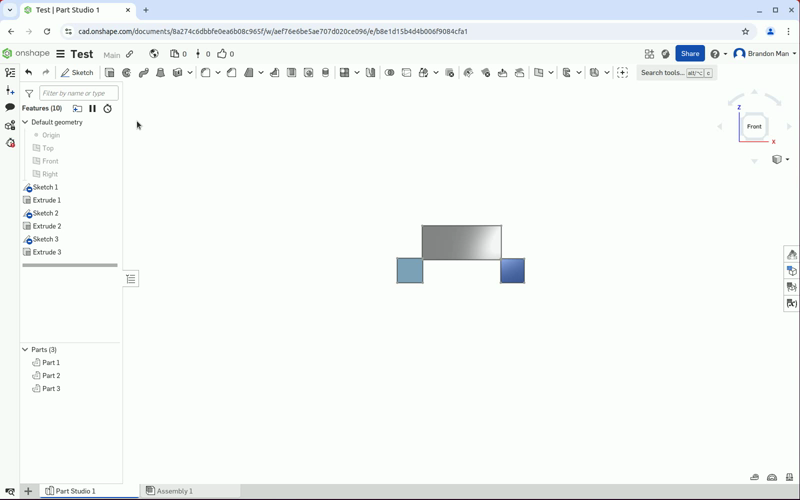
key(left, 2)
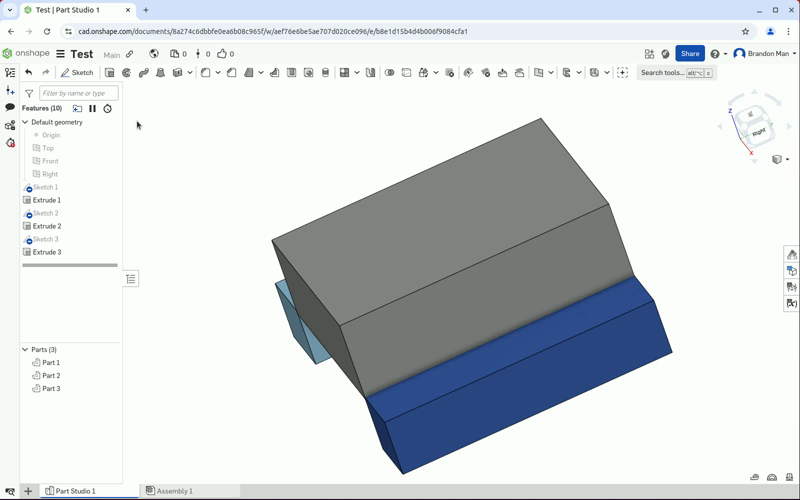
key(down, 2)
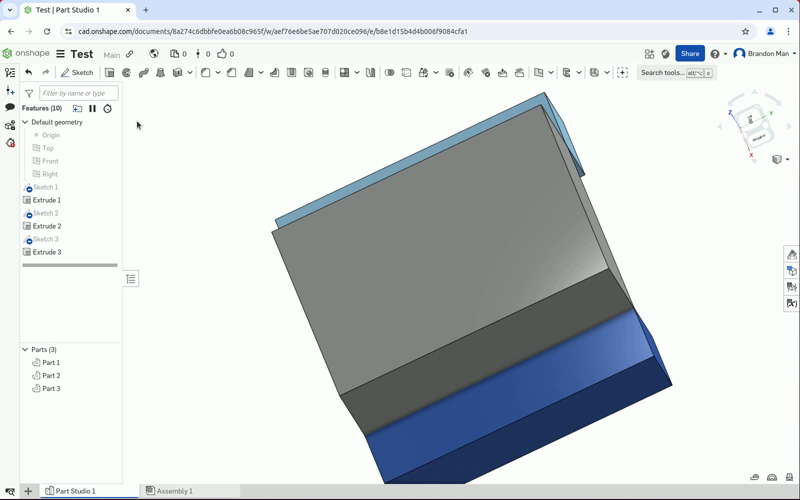
key(up, 2)
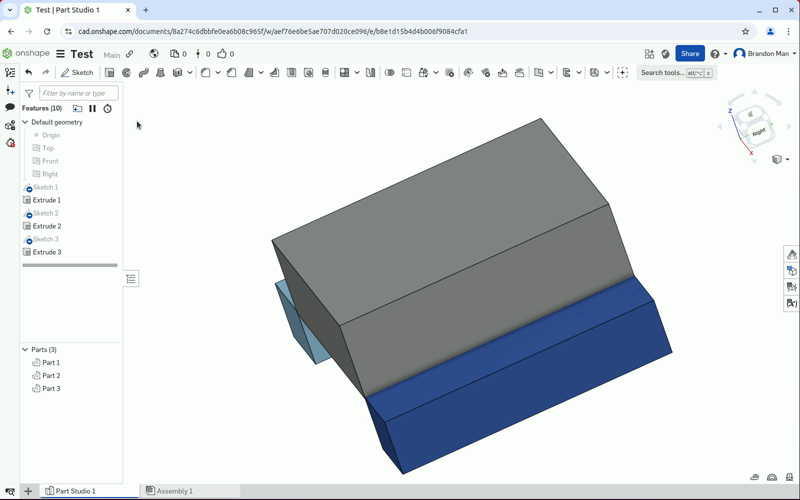
key(right, 2)
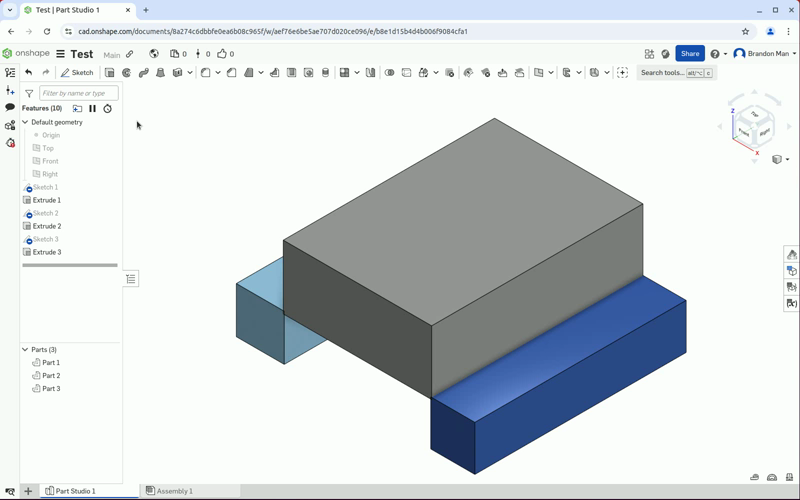
mouse_move(73, 189)
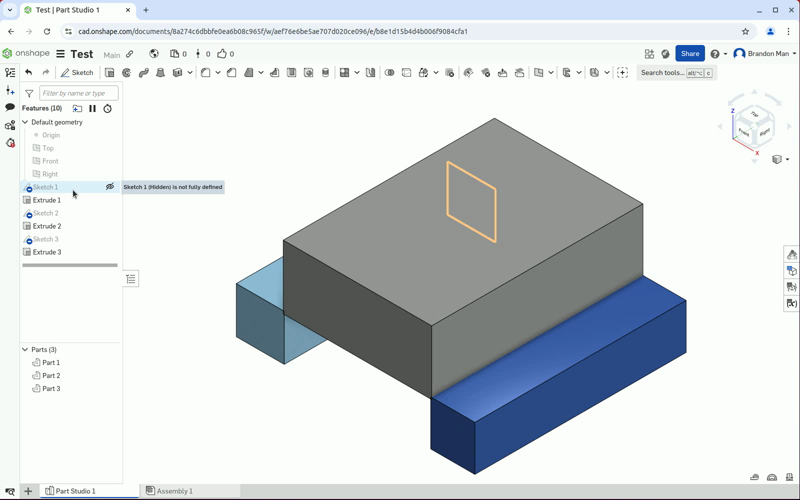
click(73, 189)